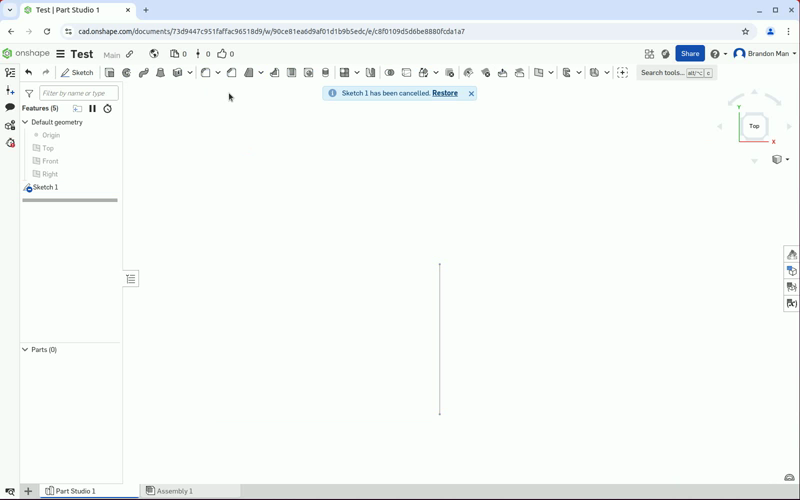
key(shift+h)
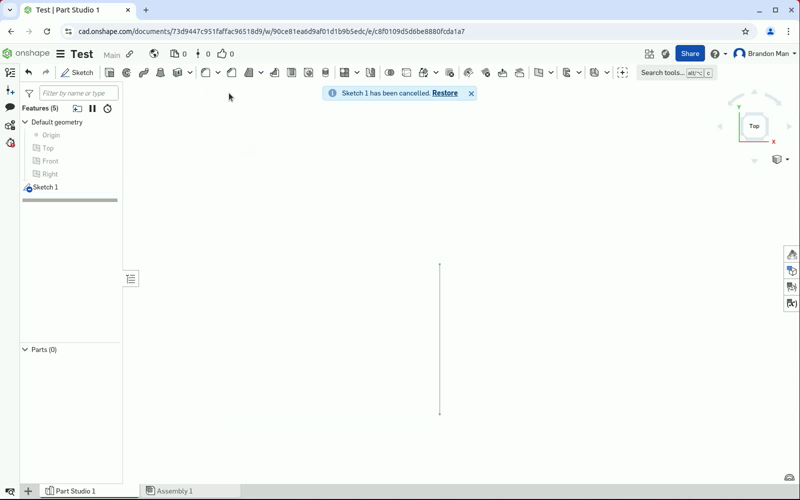
key(shift+s)
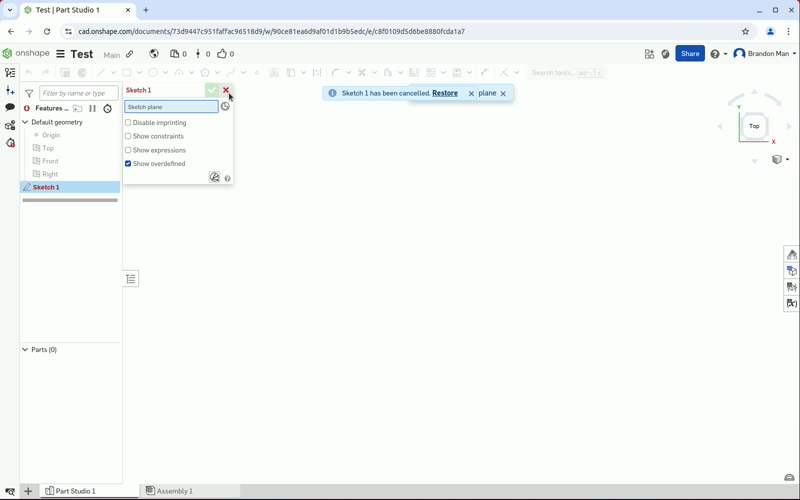
mouse_move(73, 150)
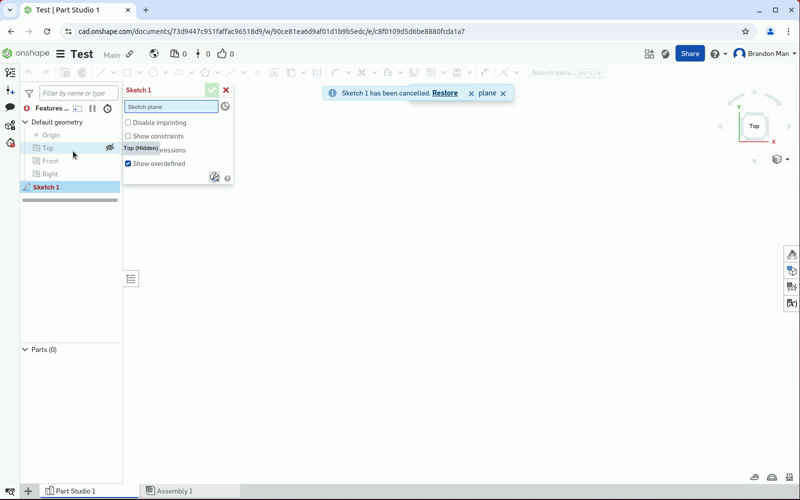
click(73, 150)
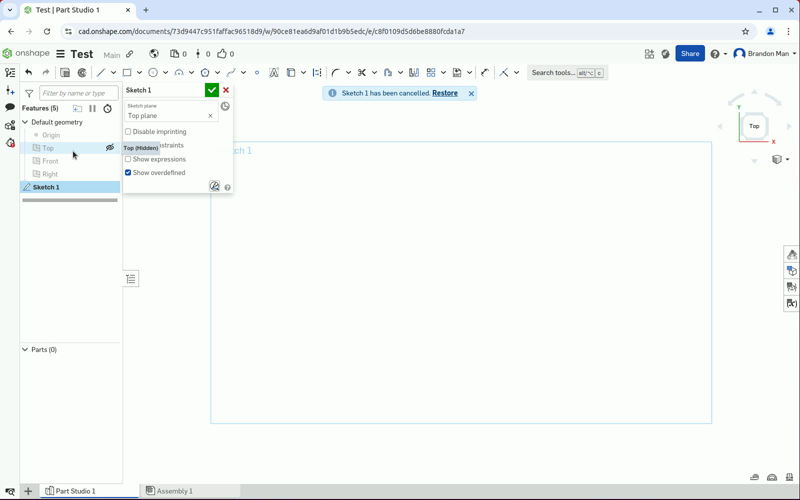
mouse_move(73, 352)
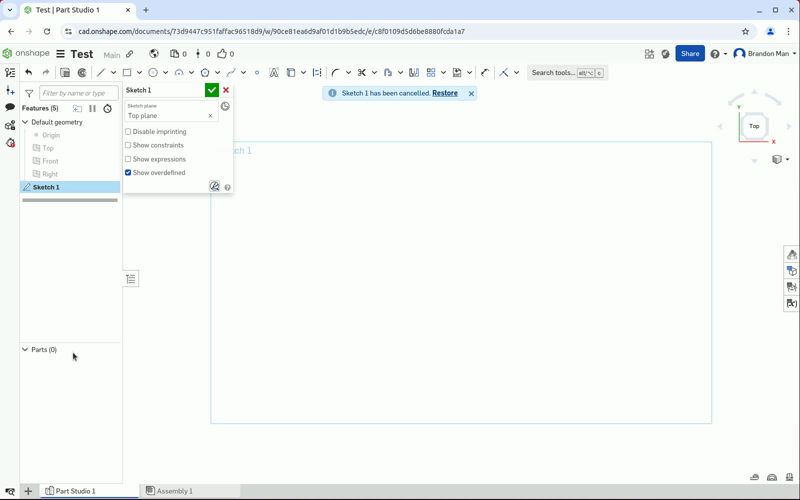
key(y)
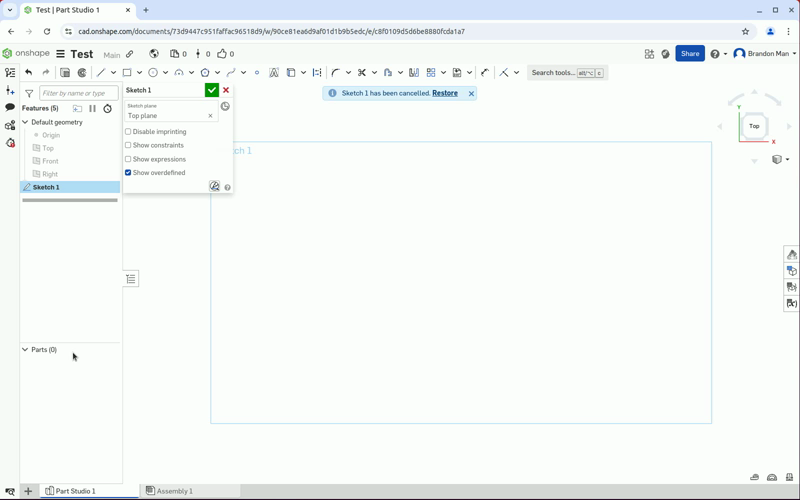
key(l)
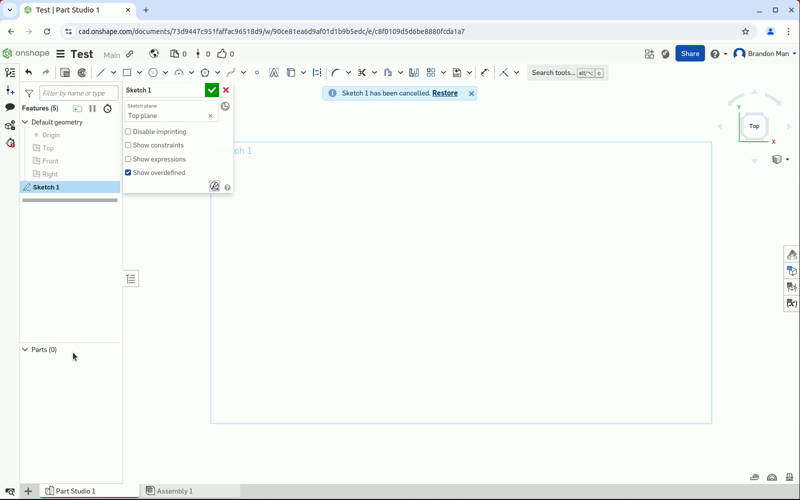
key_down(shift)
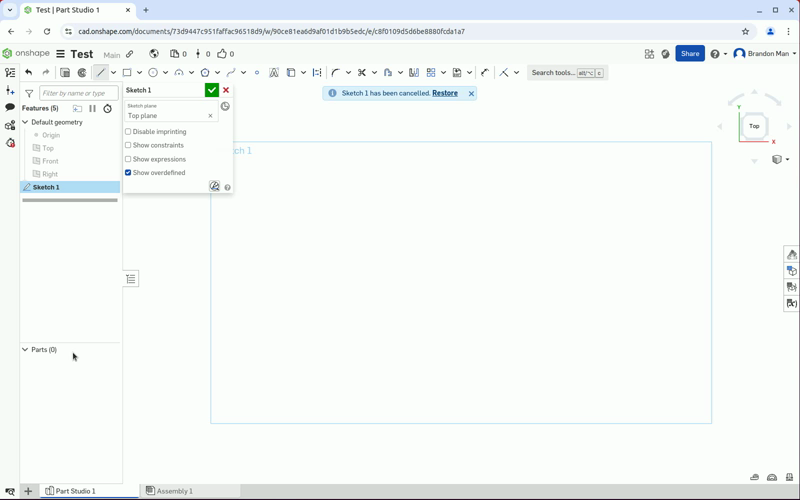
mouse_move(410, 395)
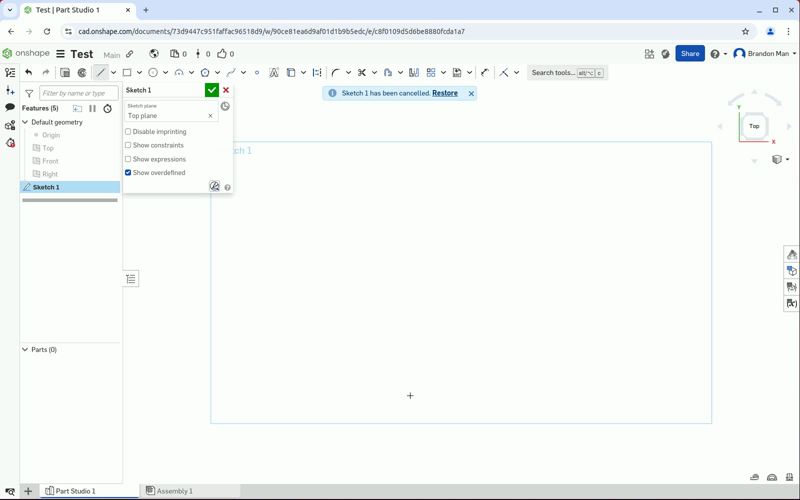
click(410, 395)
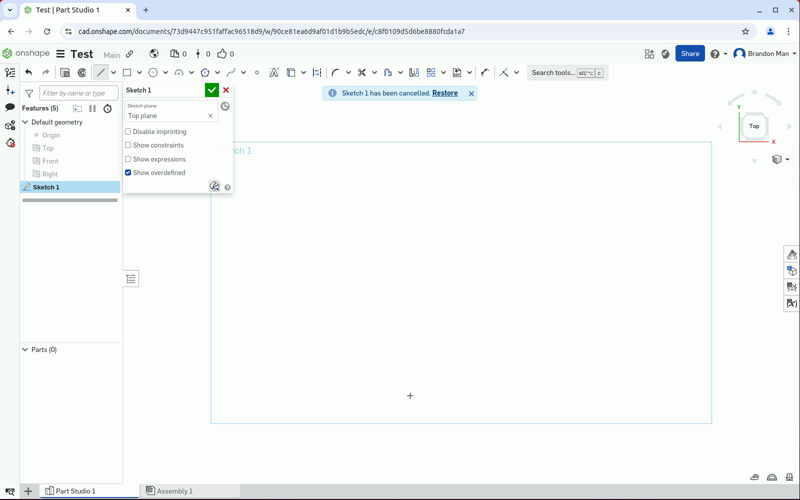
key_up(shift)
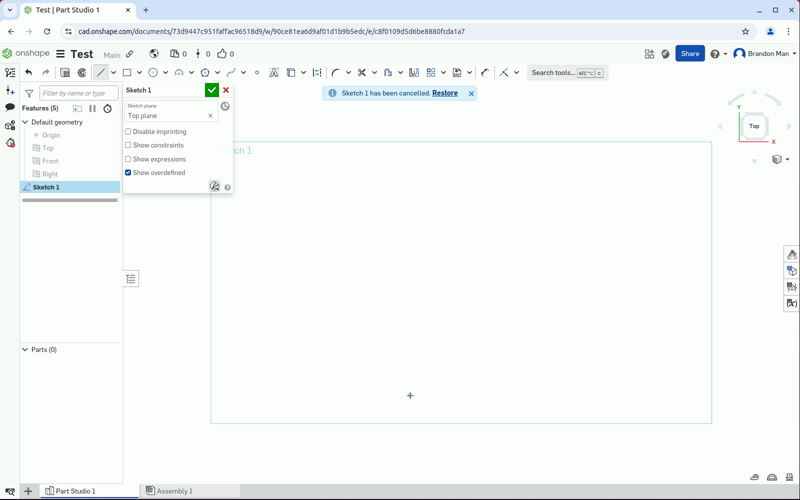
key_down(shift)
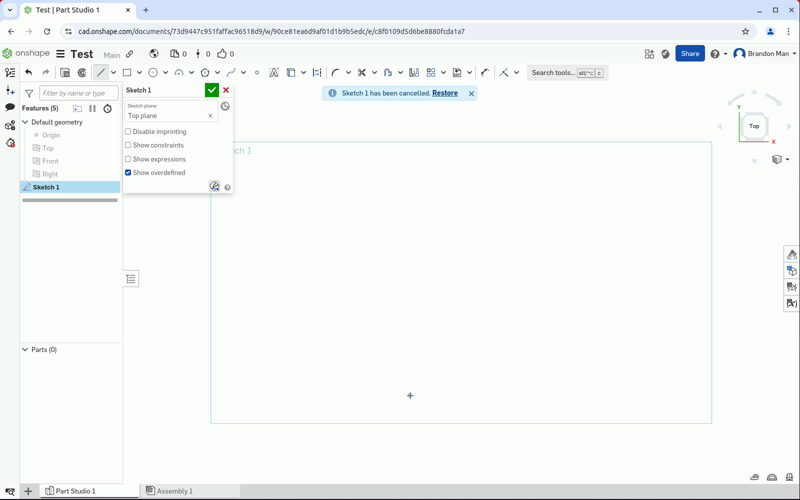
mouse_move(511, 395)
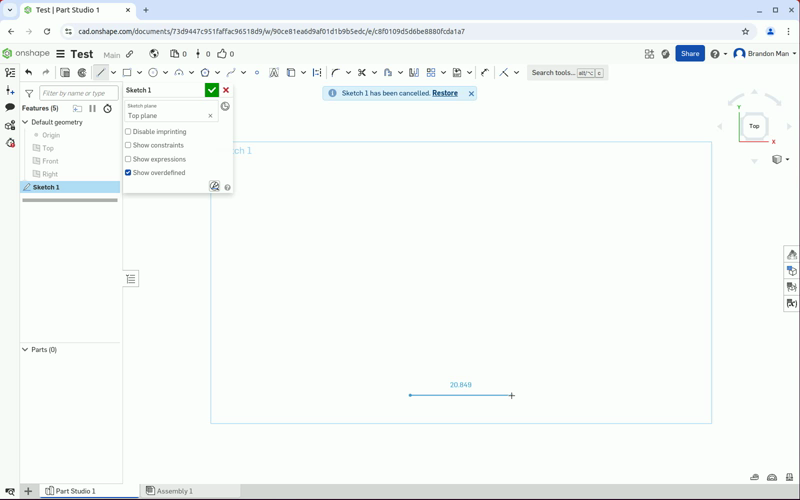
click(511, 395)
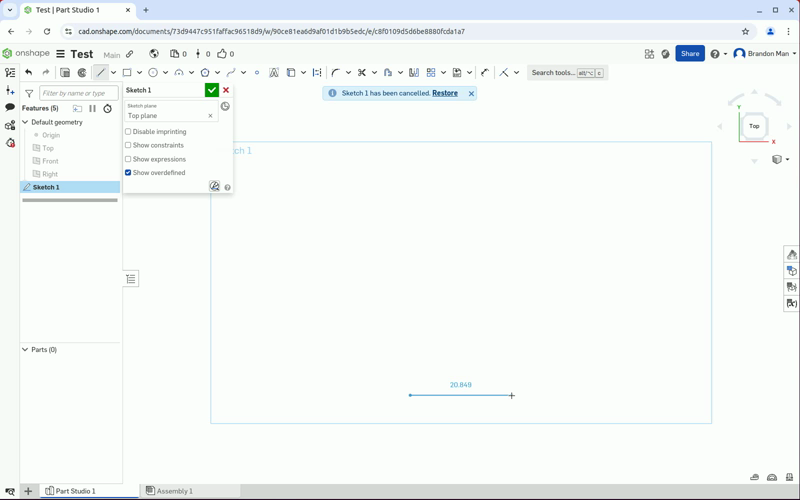
key_up(shift)
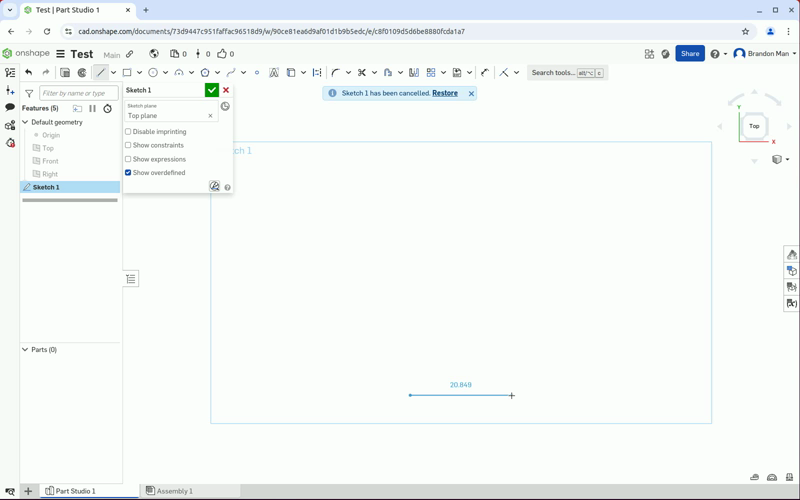
key_down(shift)
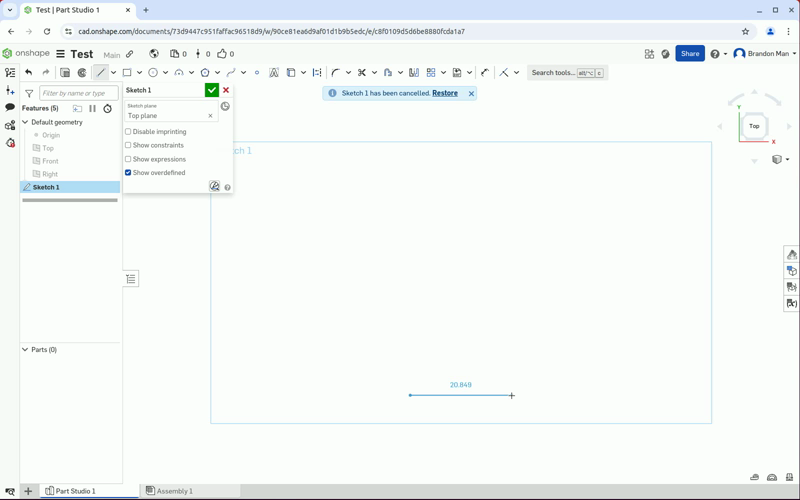
mouse_move(511, 171)
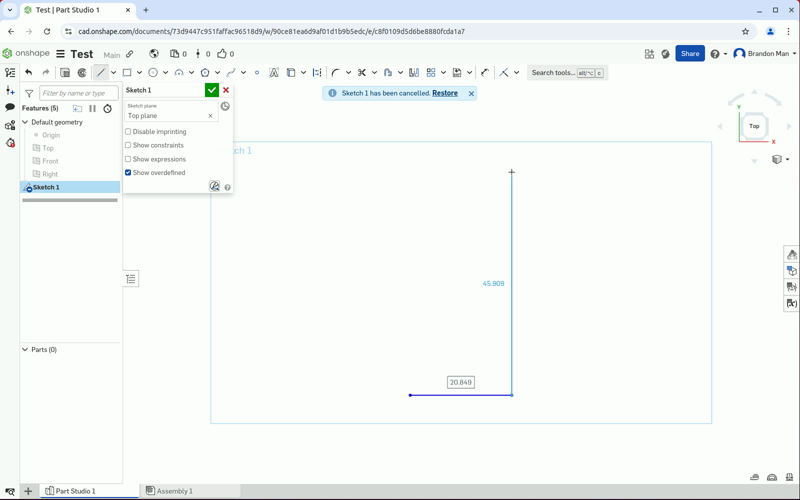
click(511, 171)
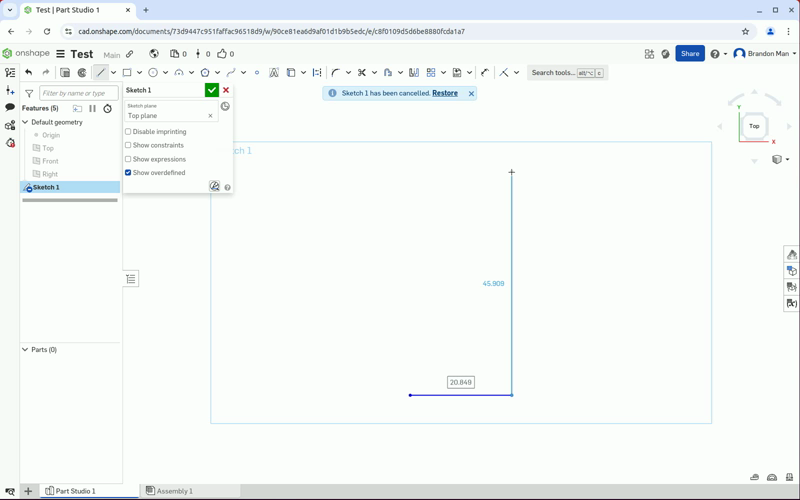
key_up(shift)
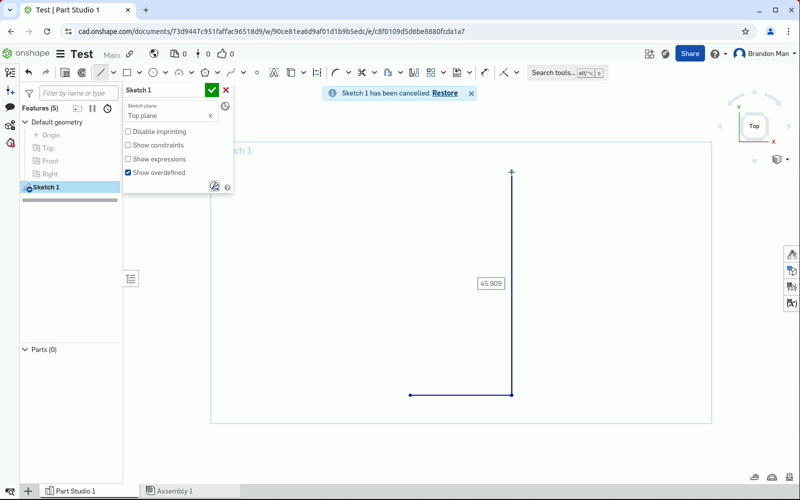
key_down(shift)
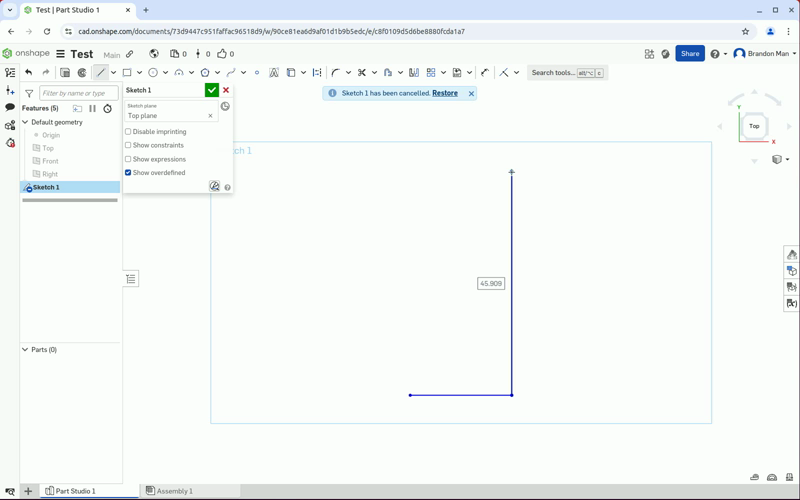
mouse_move(410, 171)
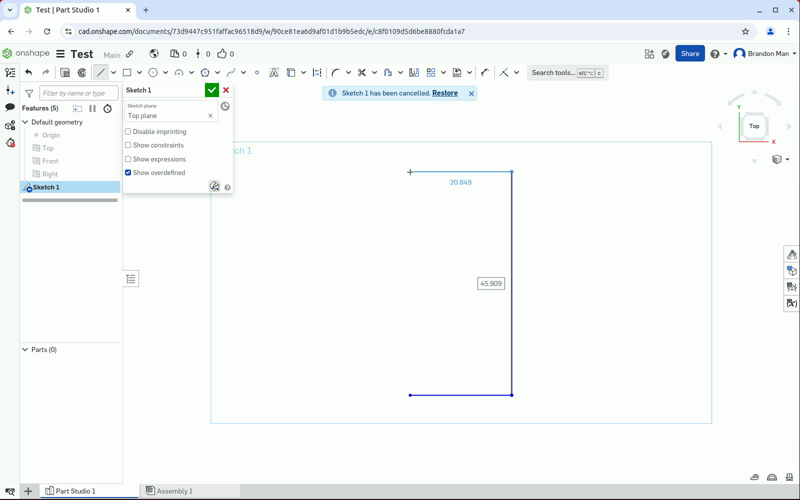
click(410, 171)
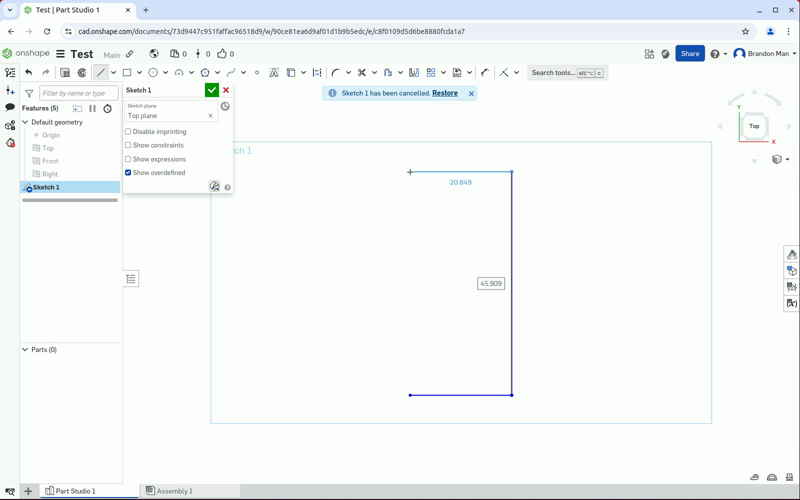
key_up(shift)
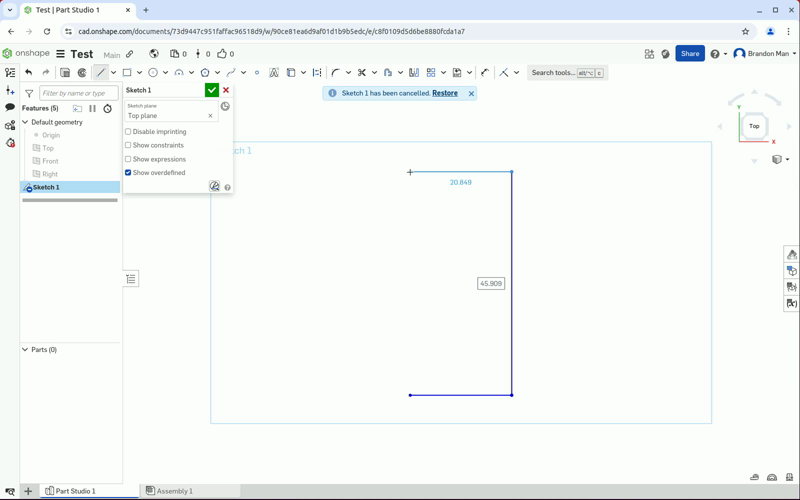
key_down(shift)
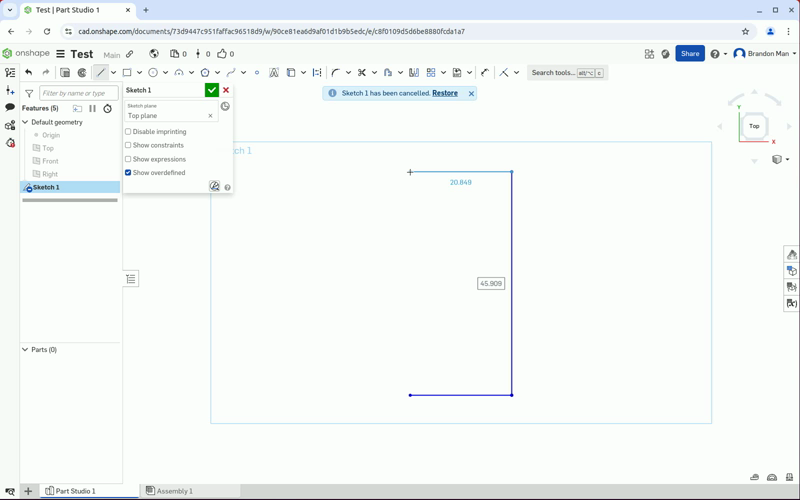
mouse_move(410, 395)
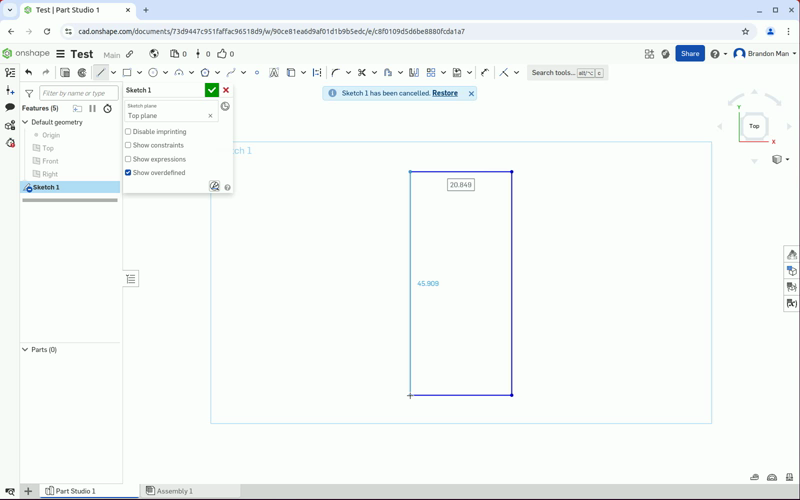
key_up(shift)
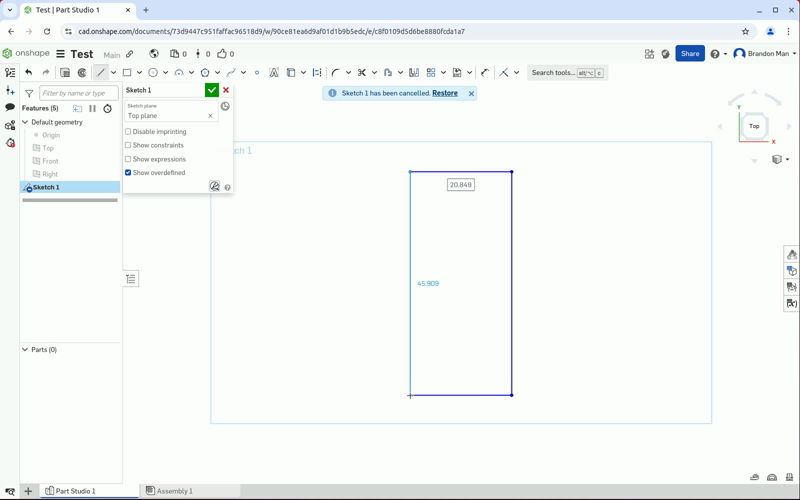
click(410, 395)
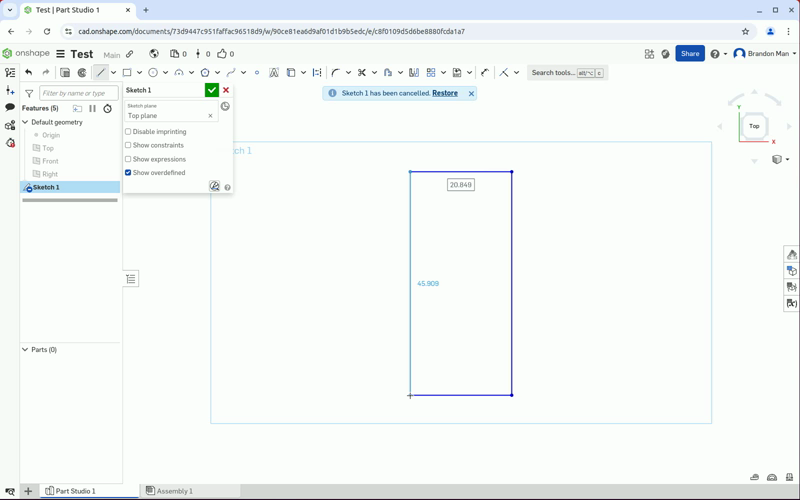
key(esc)
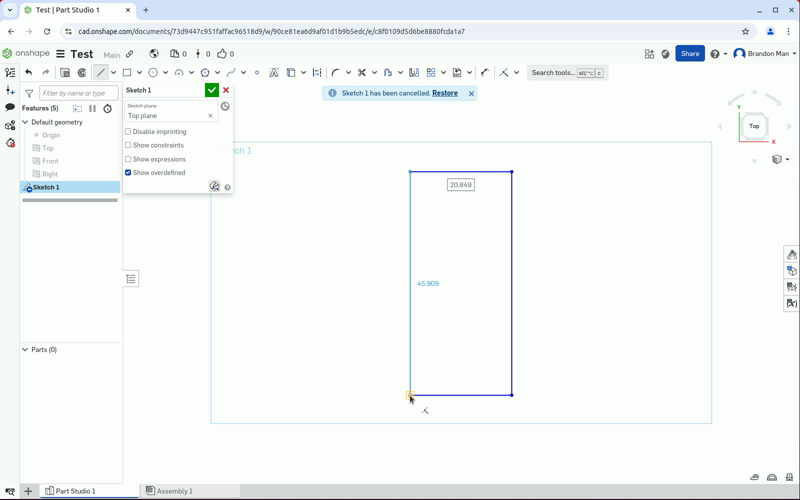
mouse_move(485, 225)
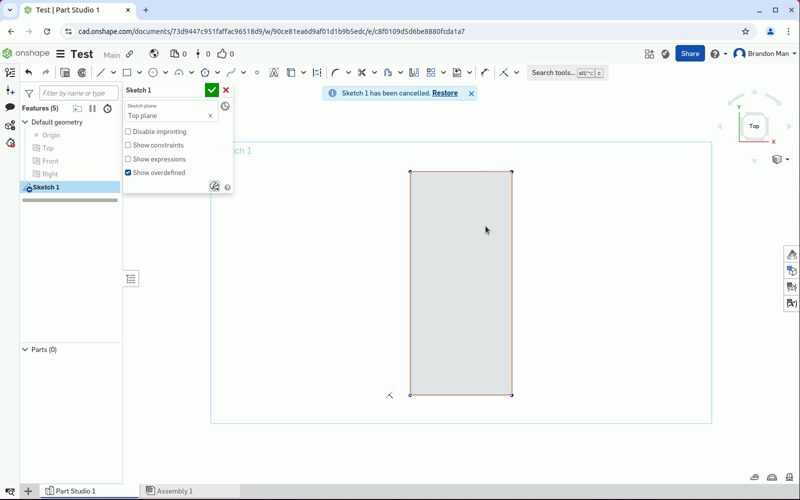
click(485, 225)
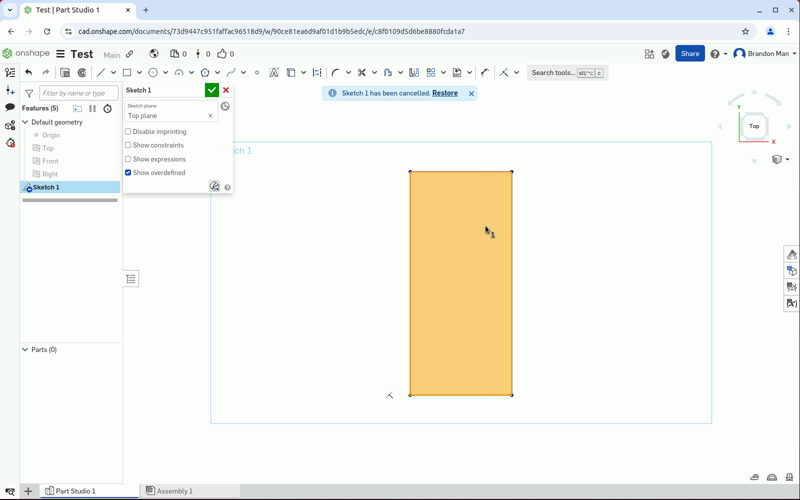
mouse_move(73, 352)
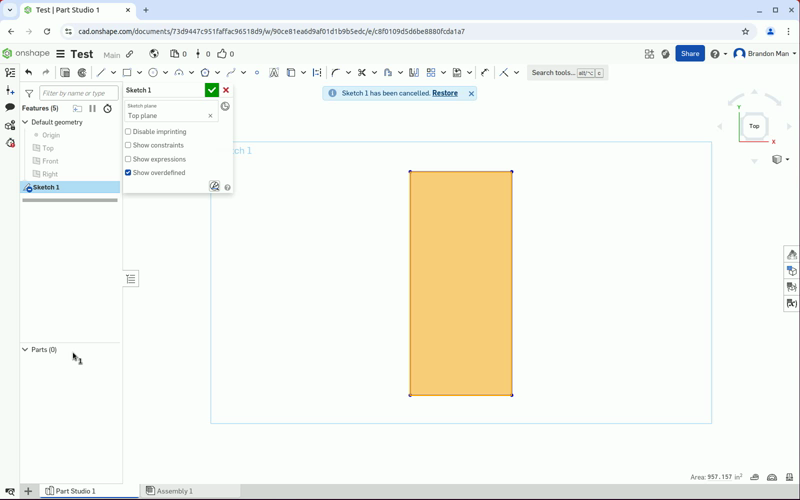
key(shift+y)
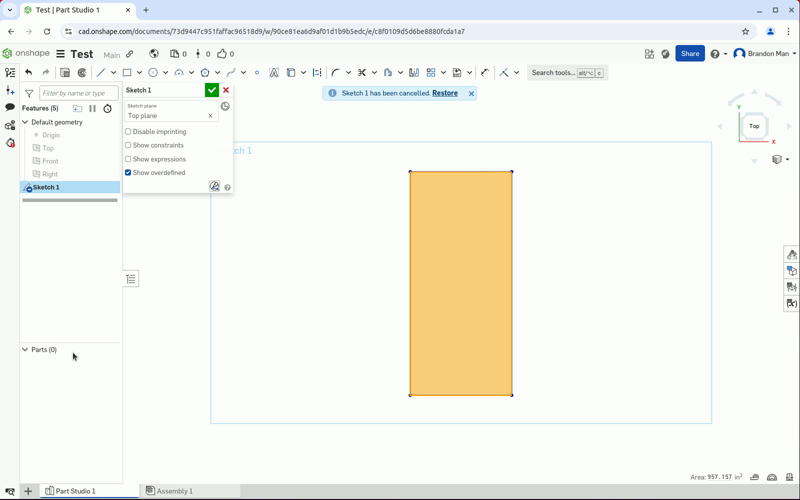
key(shift+e)
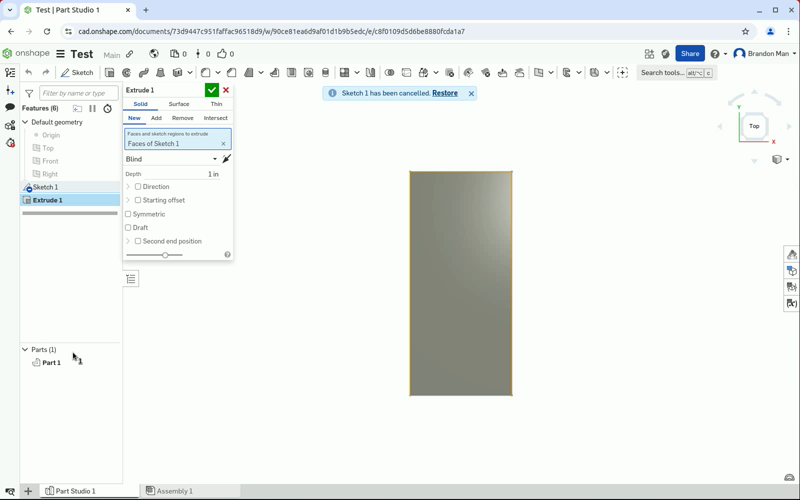
mouse_move(143, 106)
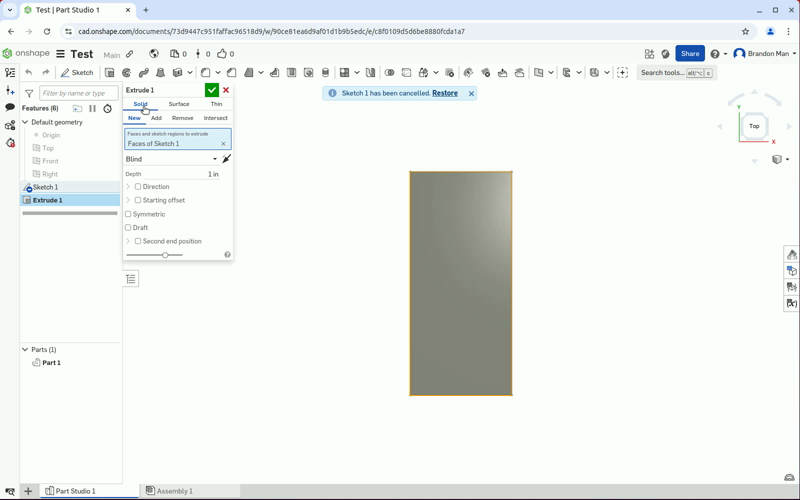
click(143, 106)
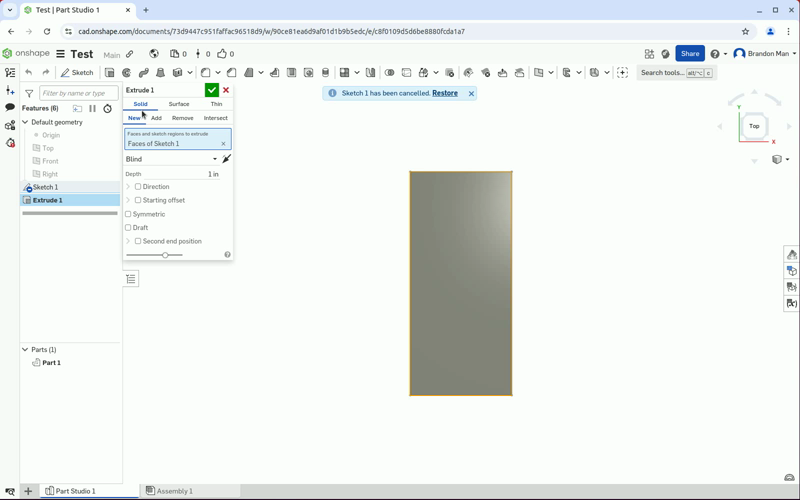
mouse_move(137, 120)
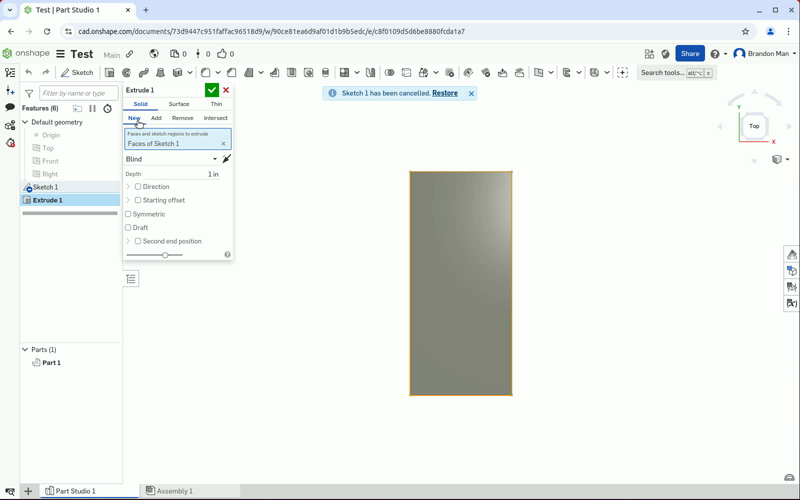
click(137, 120)
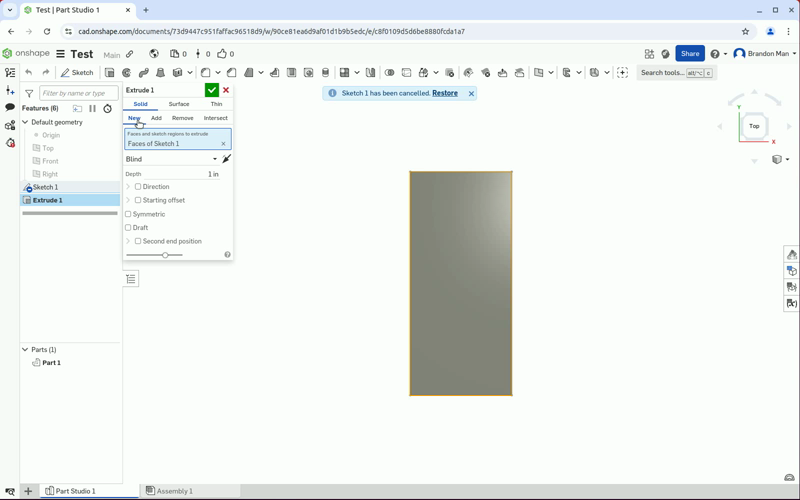
key(tab, 4)
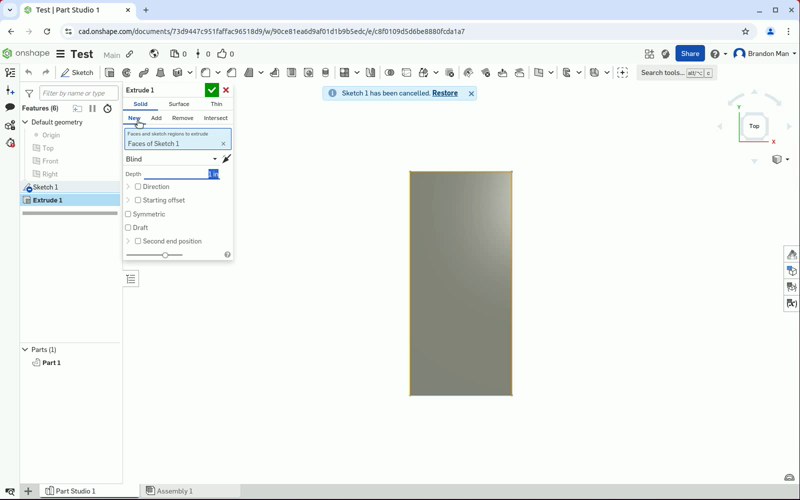
text(1.204)
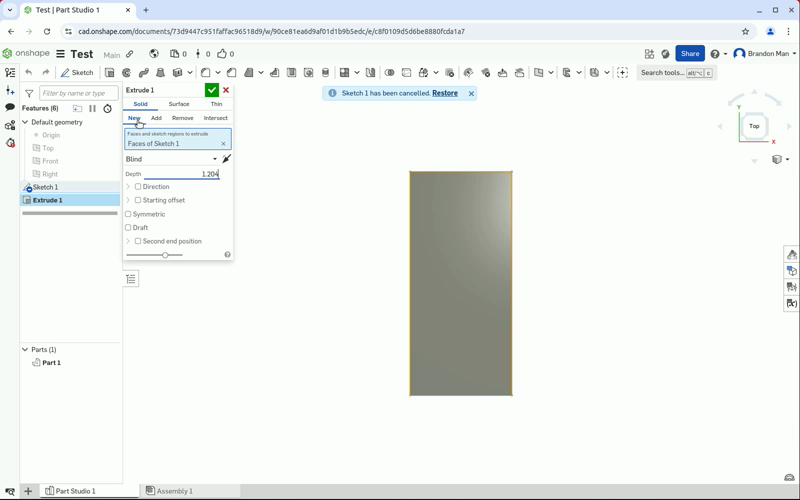
key(enter)
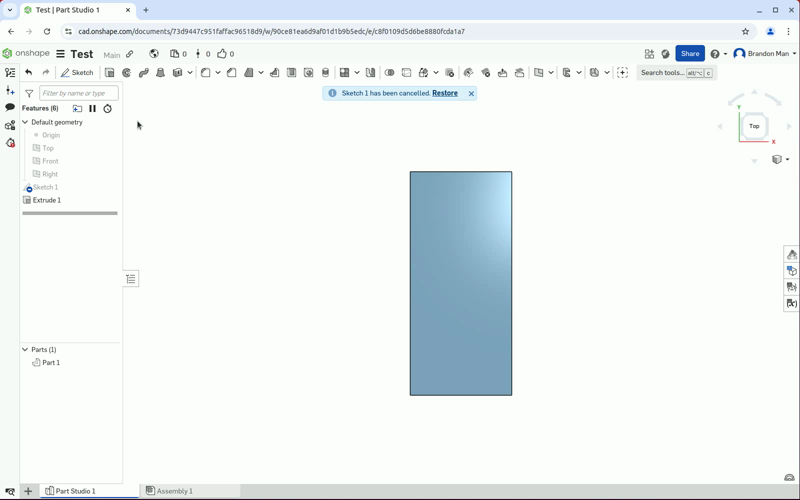
key(shift+h)
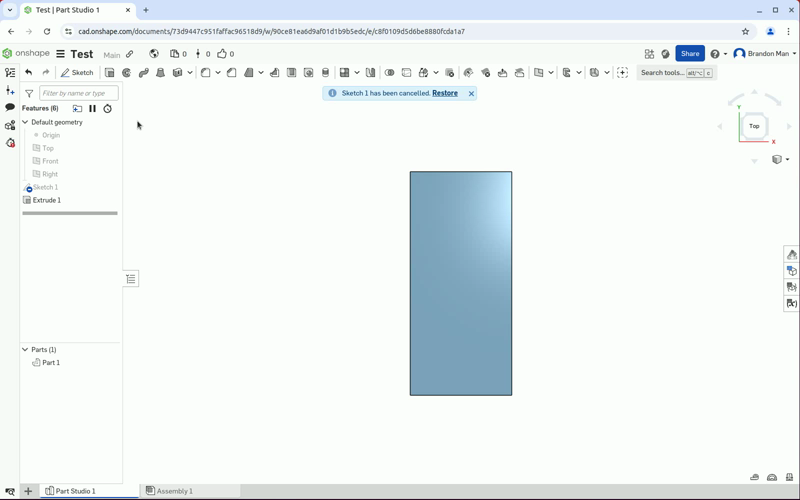
key(shift+h)
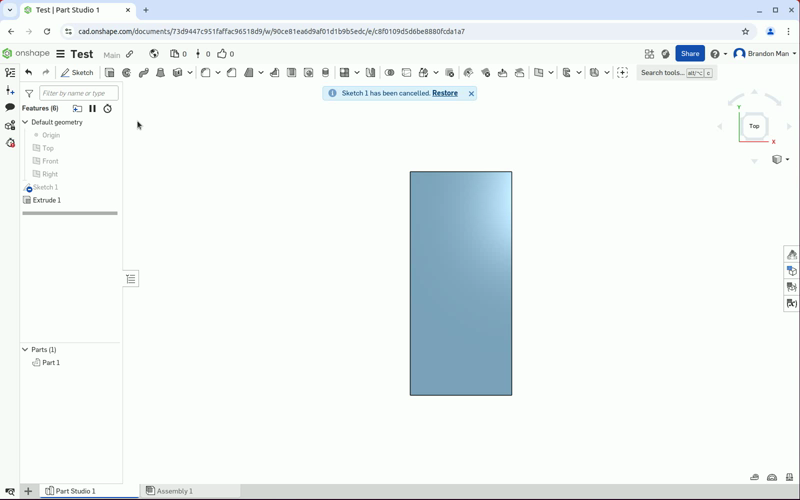
mouse_move(73, 189)
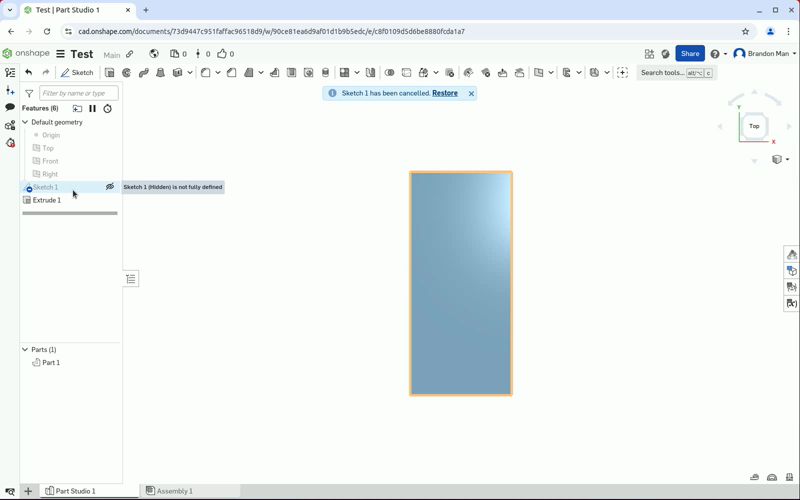
click(73, 189)
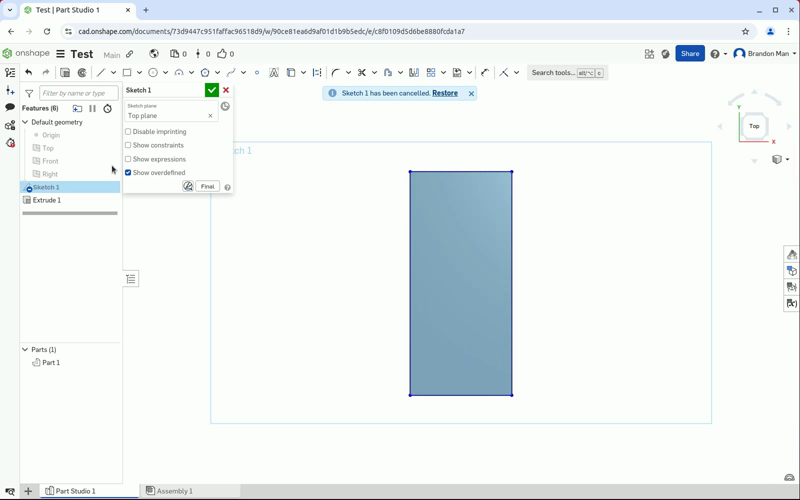
mouse_move(229, 92)
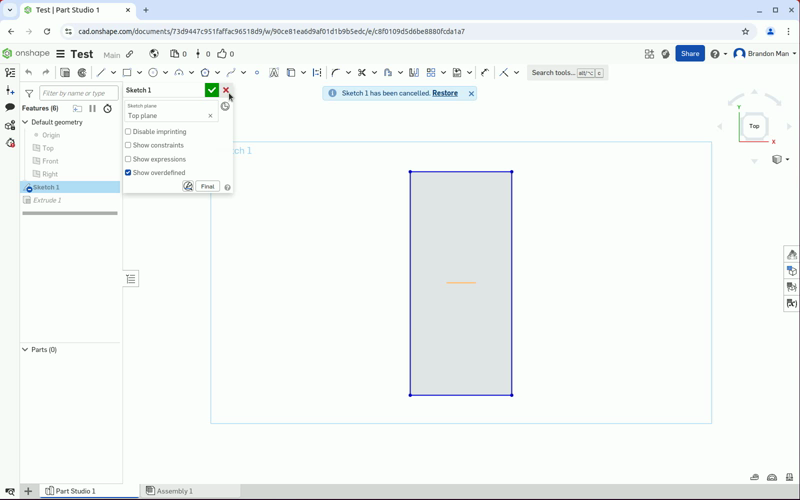
click(229, 92)
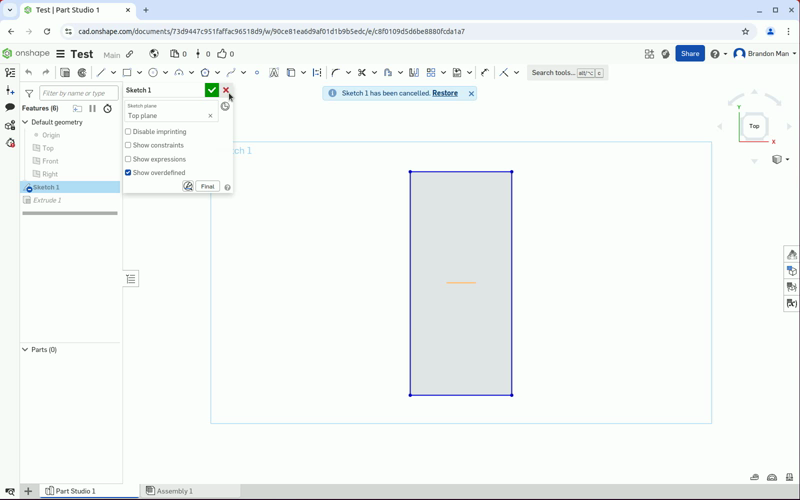
key(shift+s)
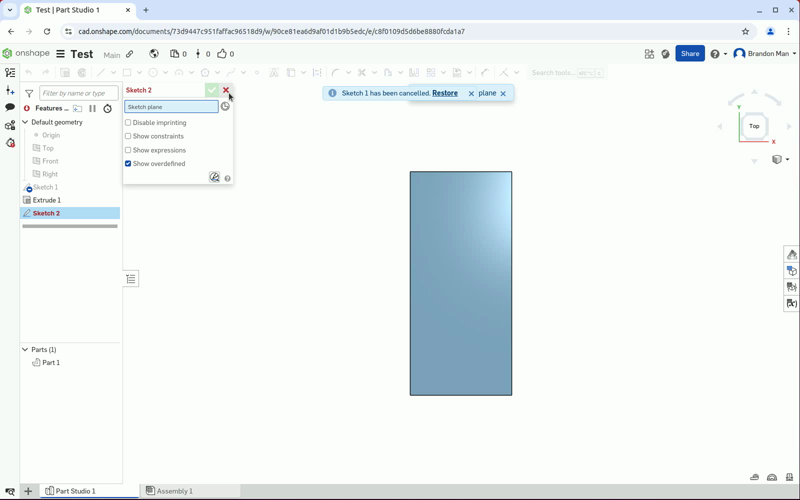
mouse_move(73, 150)
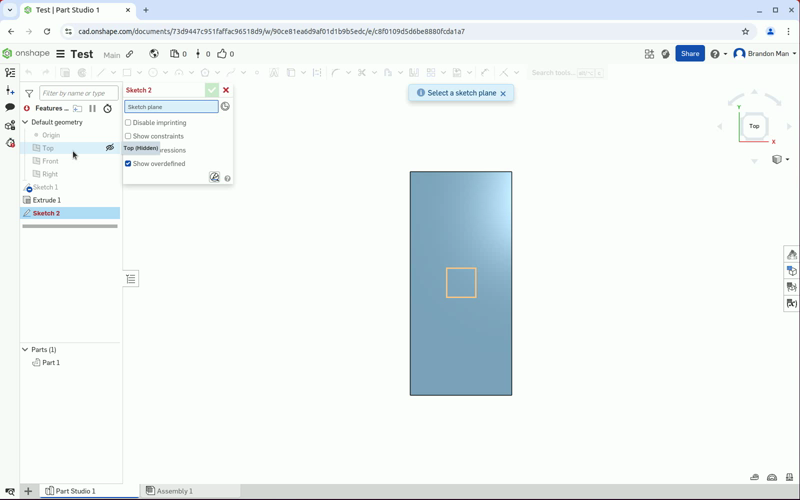
click(73, 150)
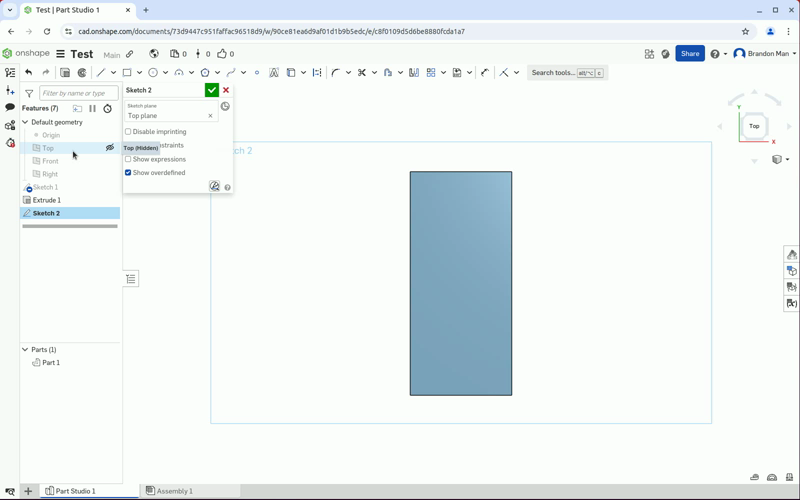
mouse_move(73, 352)
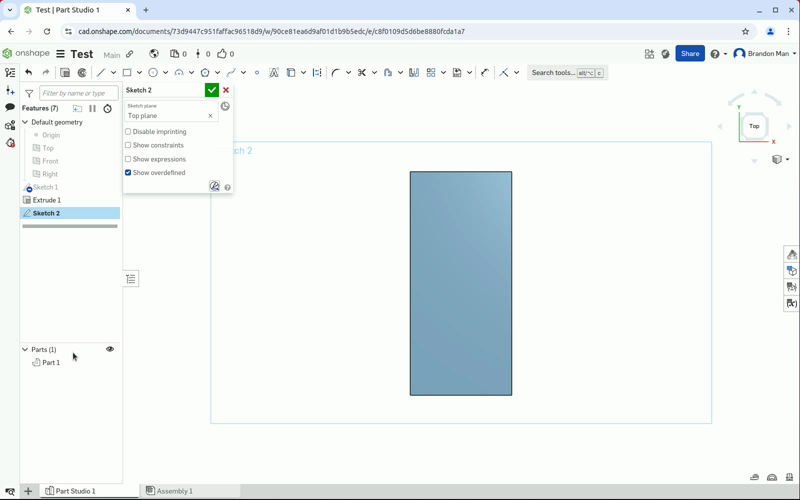
key(y)
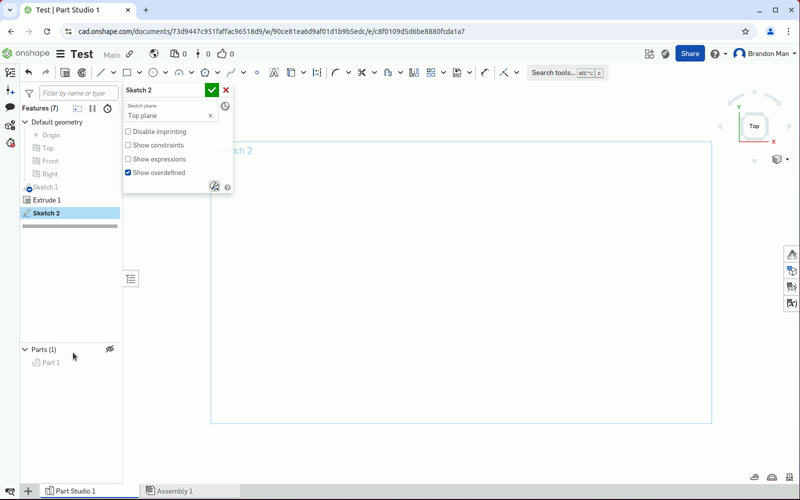
key(l)
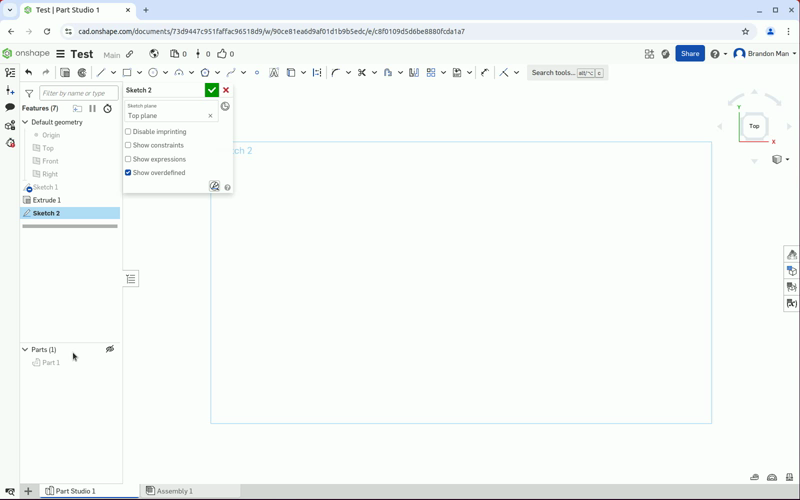
key_down(shift)
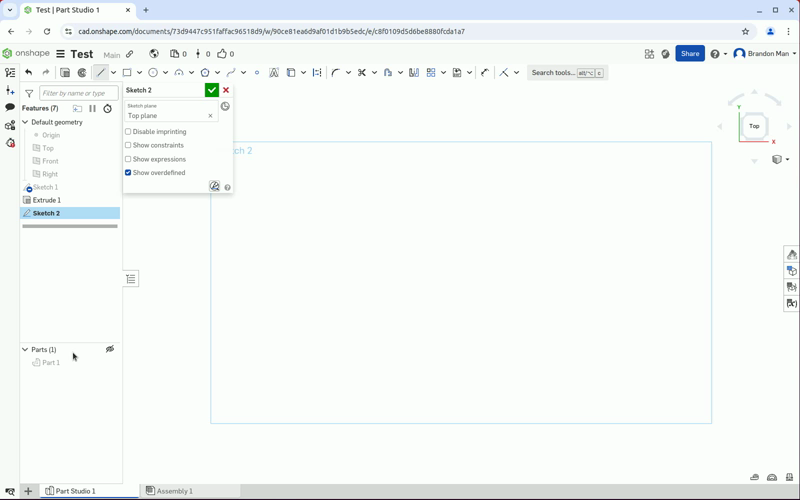
mouse_move(410, 395)
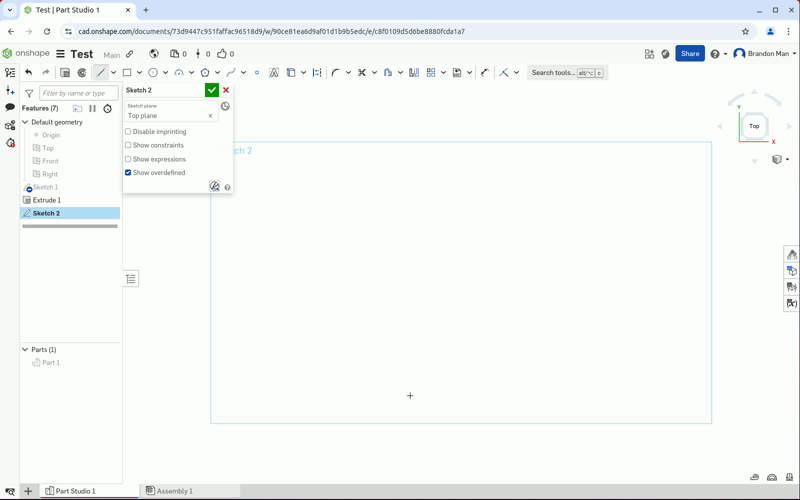
click(410, 395)
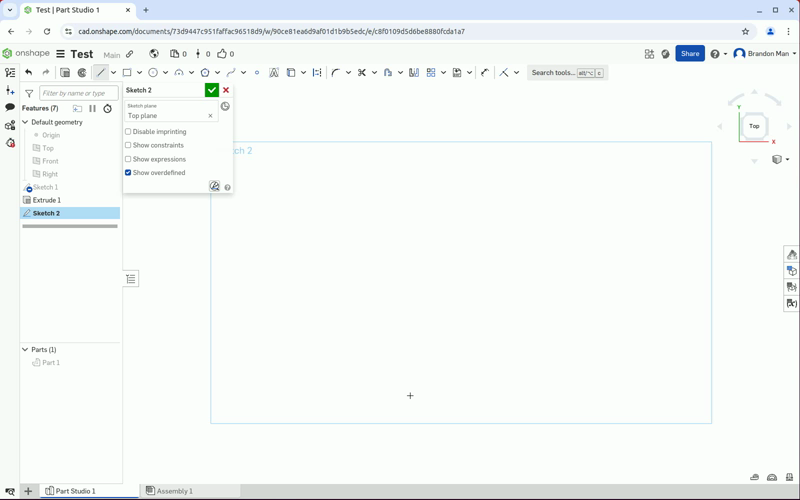
key_up(shift)
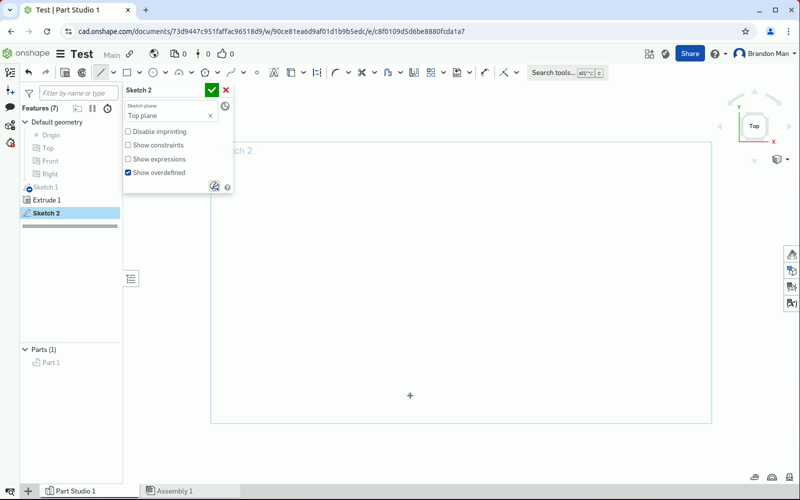
key_down(shift)
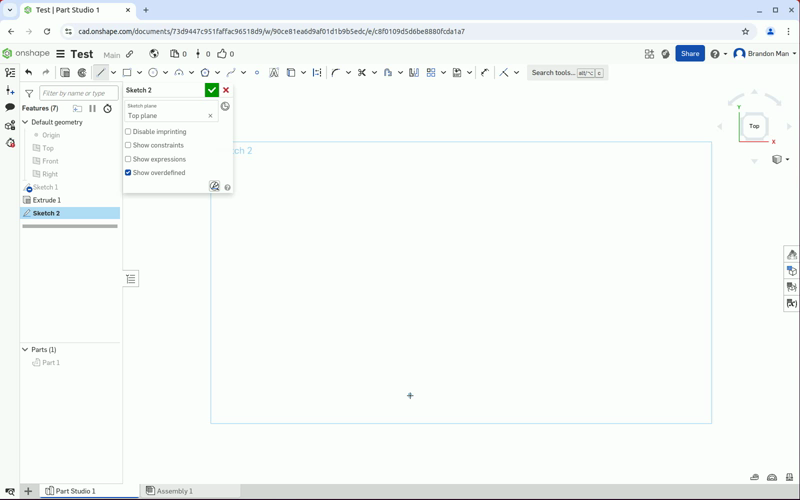
mouse_move(511, 395)
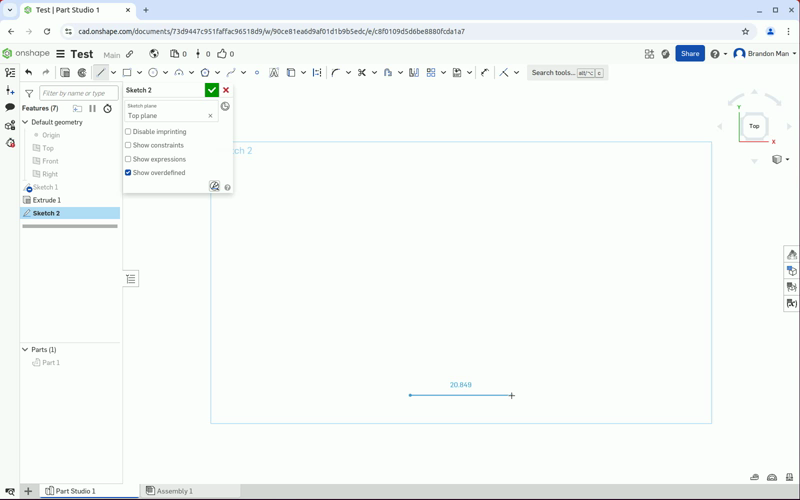
click(511, 395)
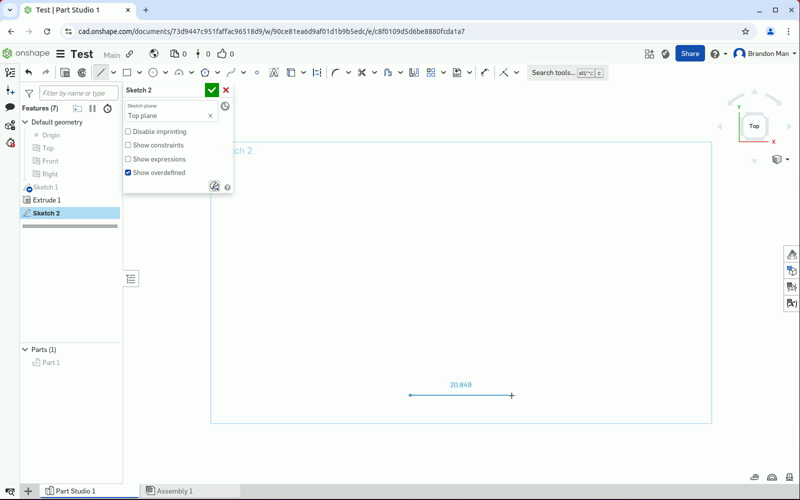
key_up(shift)
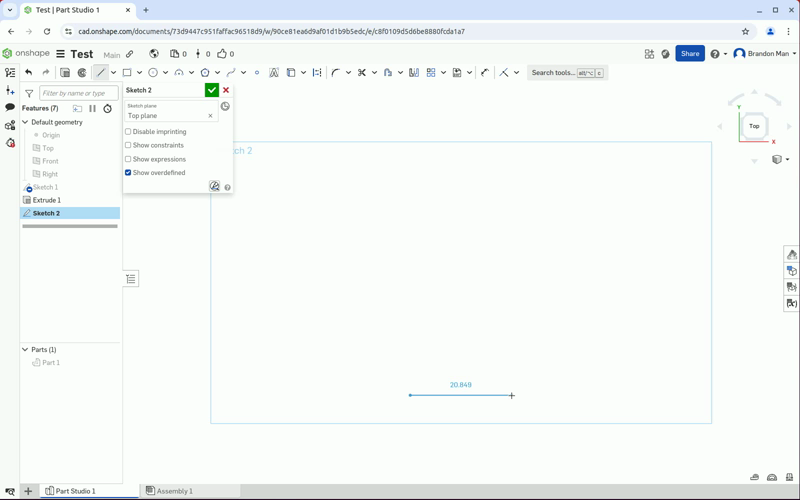
key_down(shift)
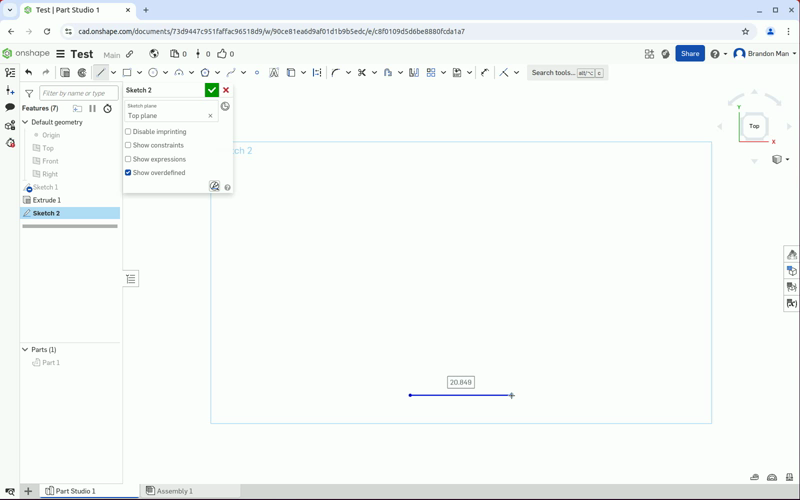
mouse_move(511, 171)
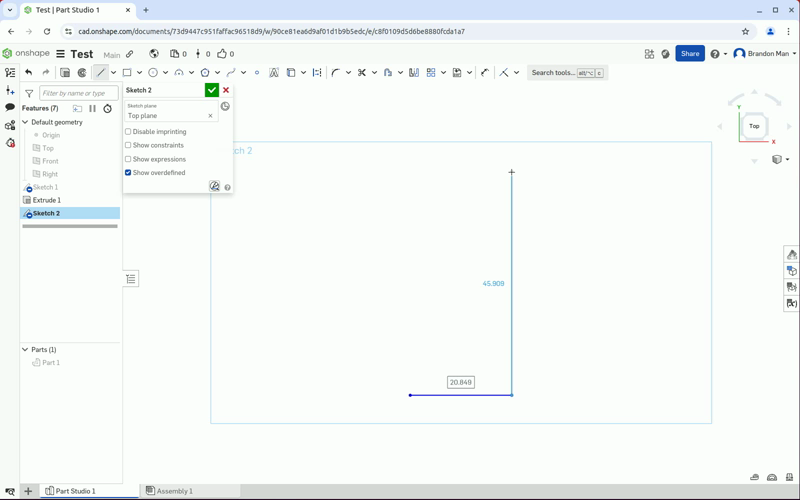
click(511, 171)
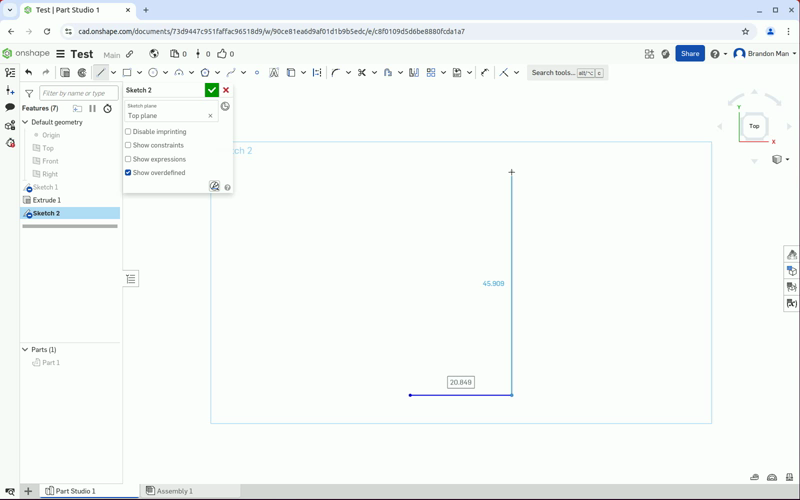
key_up(shift)
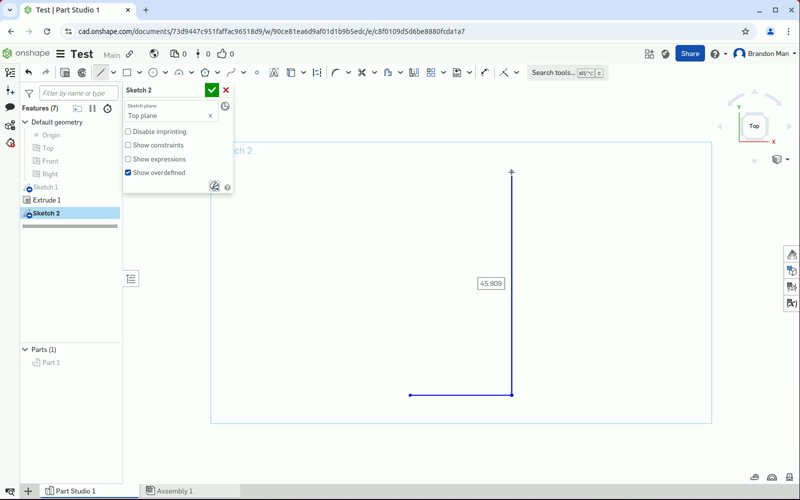
key_down(shift)
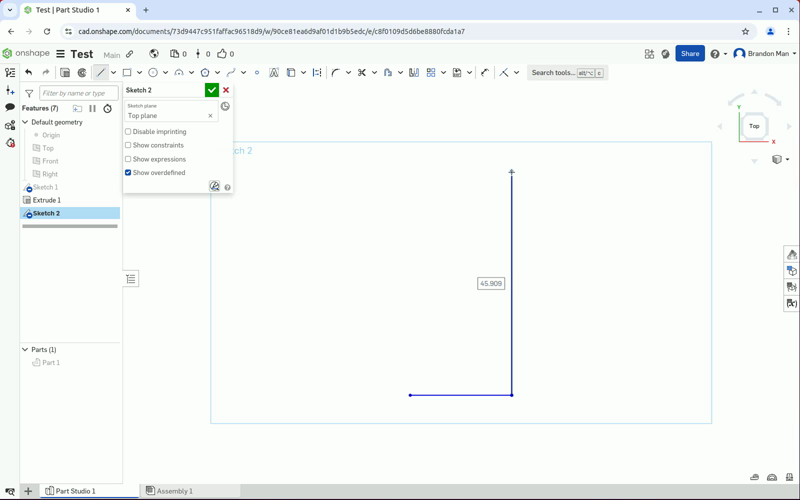
mouse_move(410, 171)
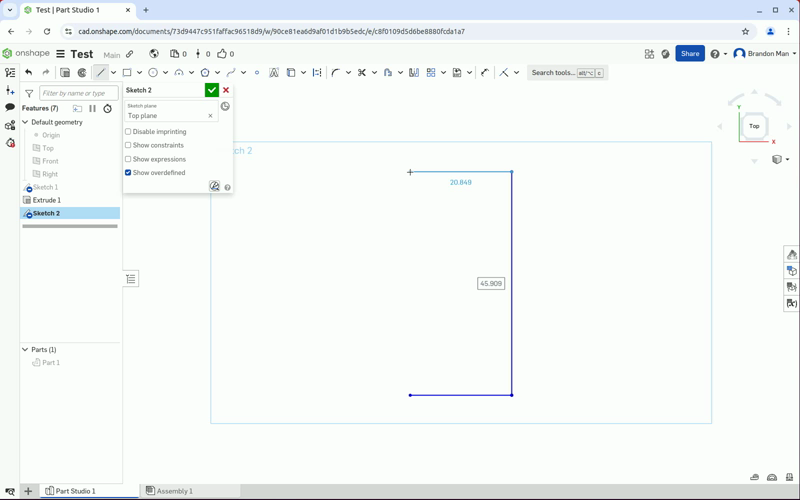
click(410, 171)
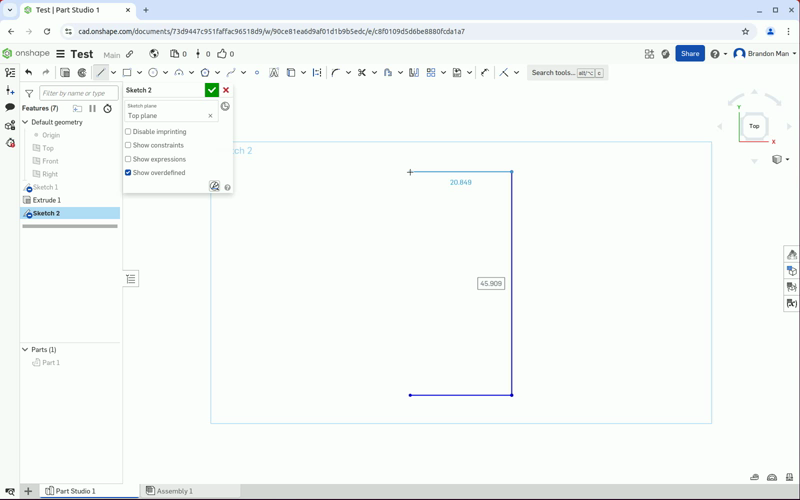
key_up(shift)
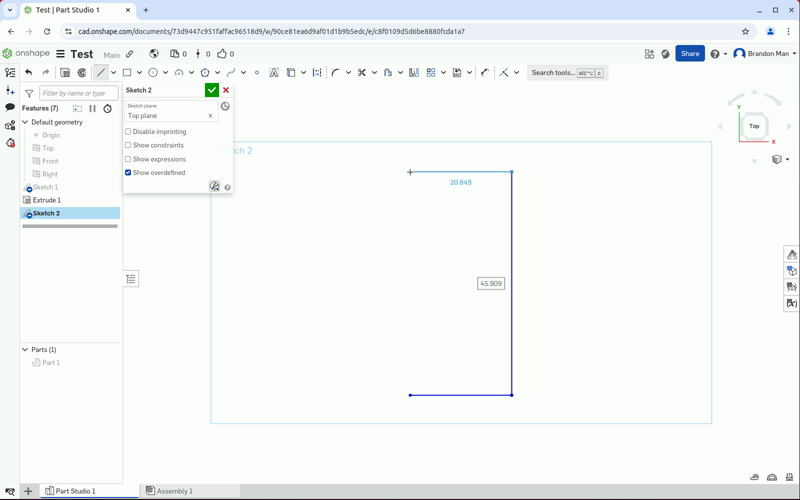
key_down(shift)
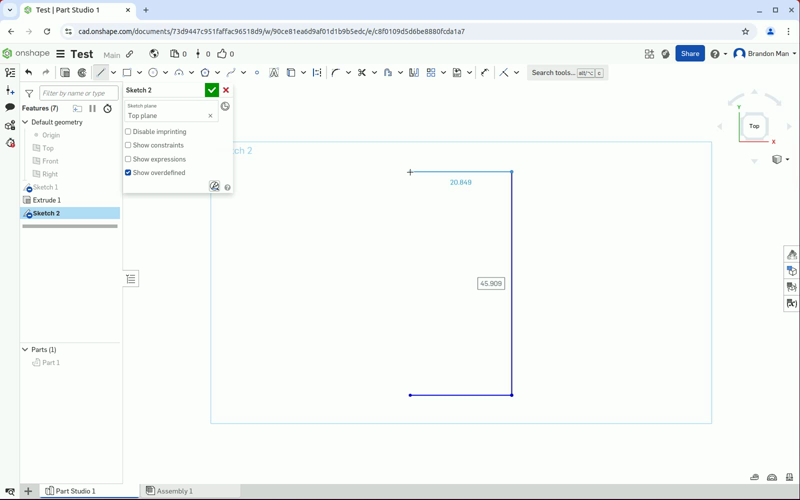
mouse_move(410, 395)
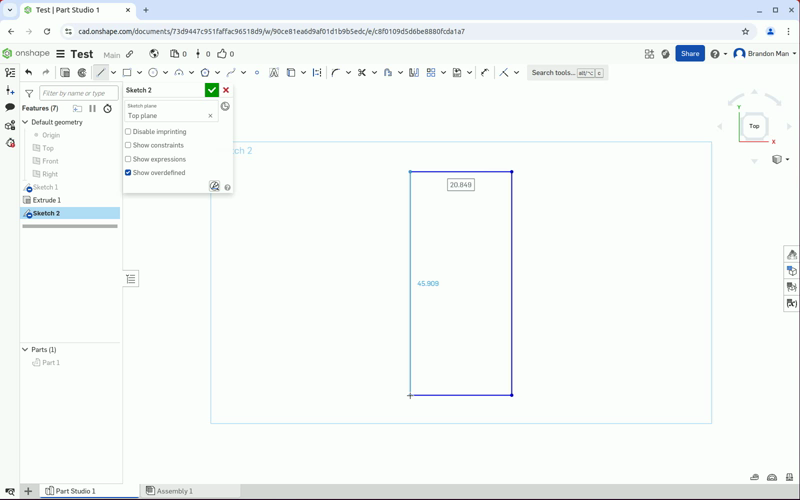
key_up(shift)
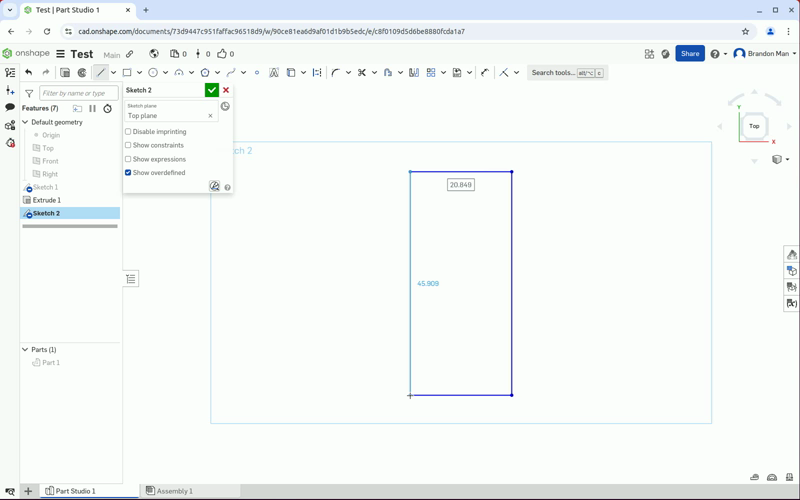
click(410, 395)
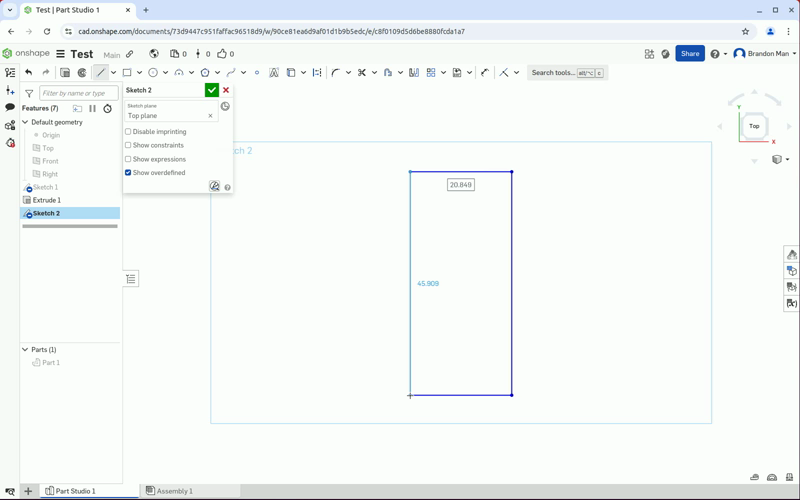
key(esc)
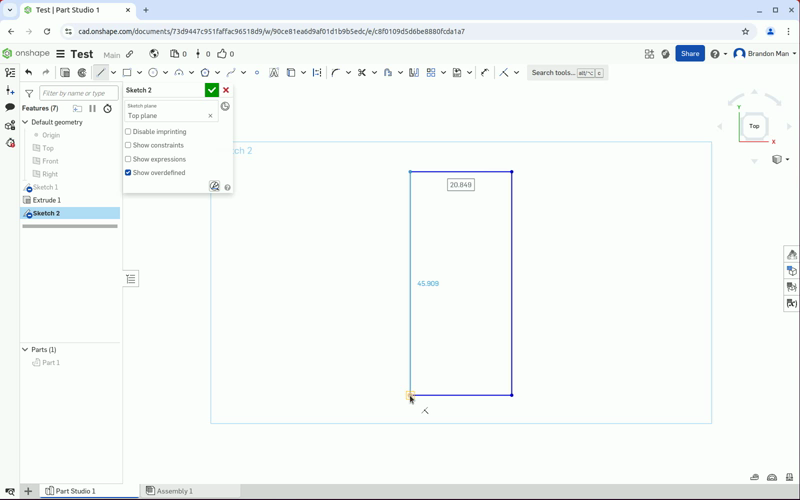
mouse_move(430, 330)
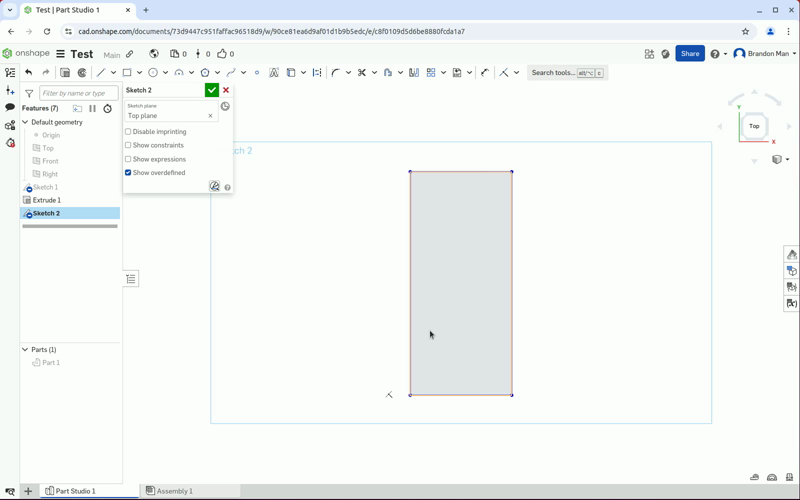
click(430, 330)
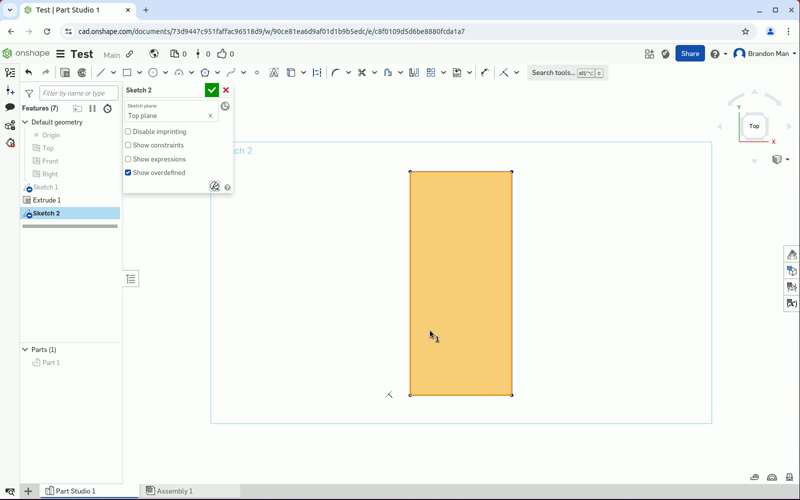
mouse_move(73, 352)
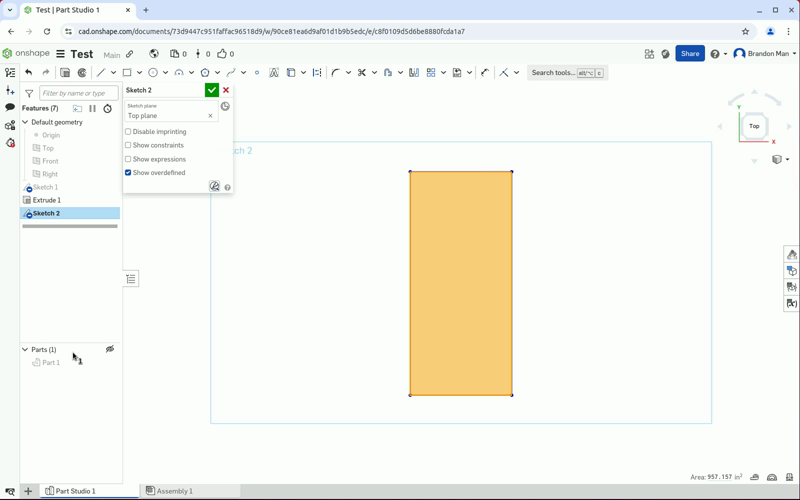
key(shift+y)
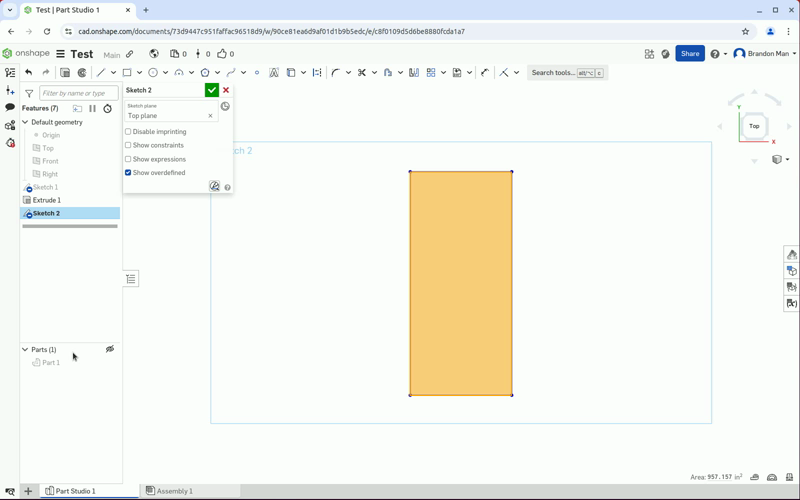
key(shift+e)
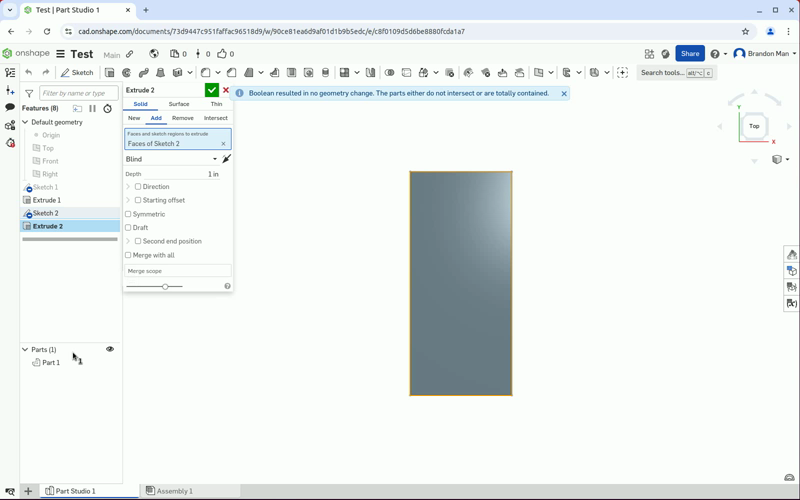
mouse_move(143, 106)
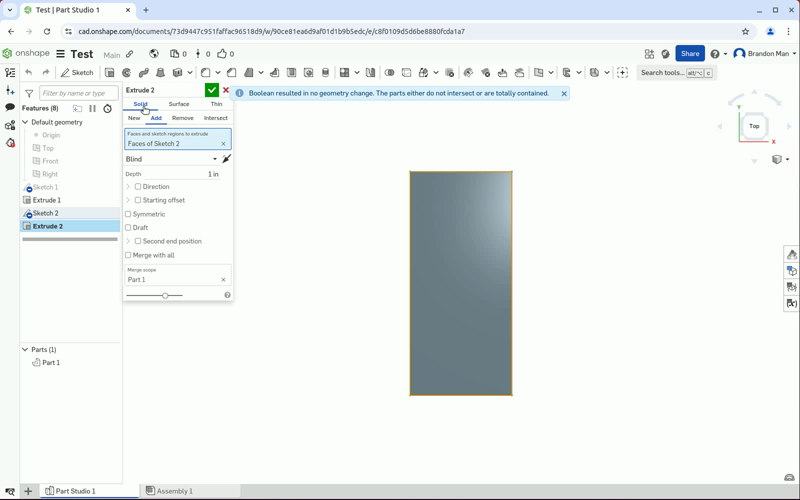
click(143, 106)
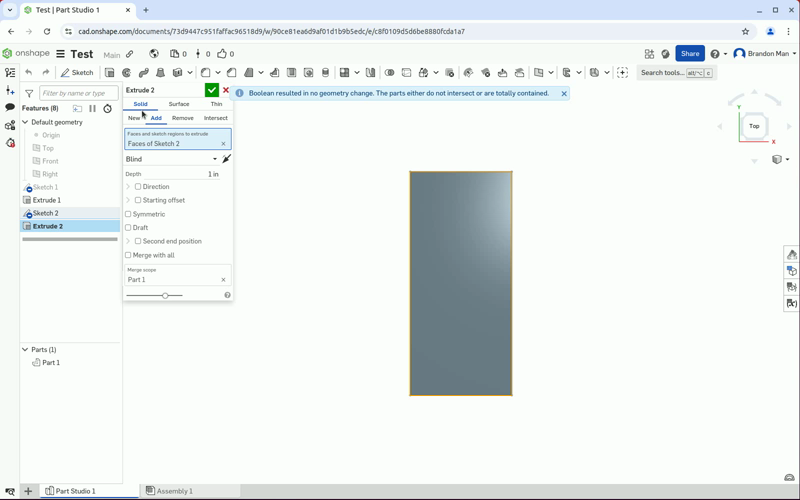
mouse_move(137, 120)
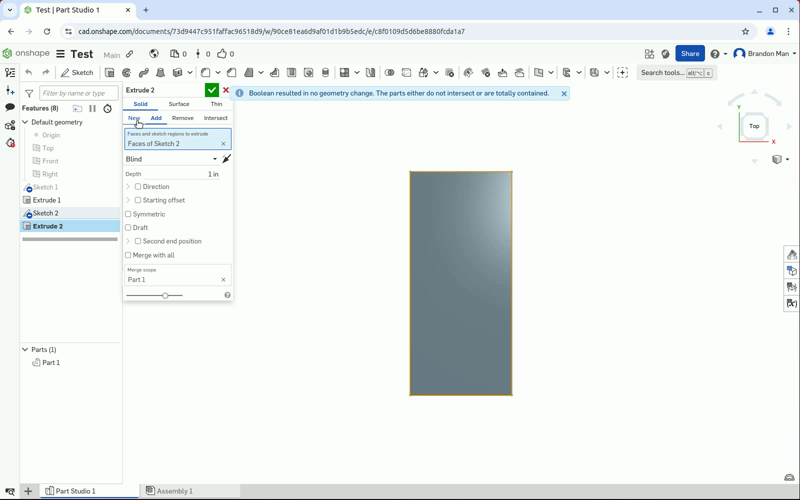
click(137, 120)
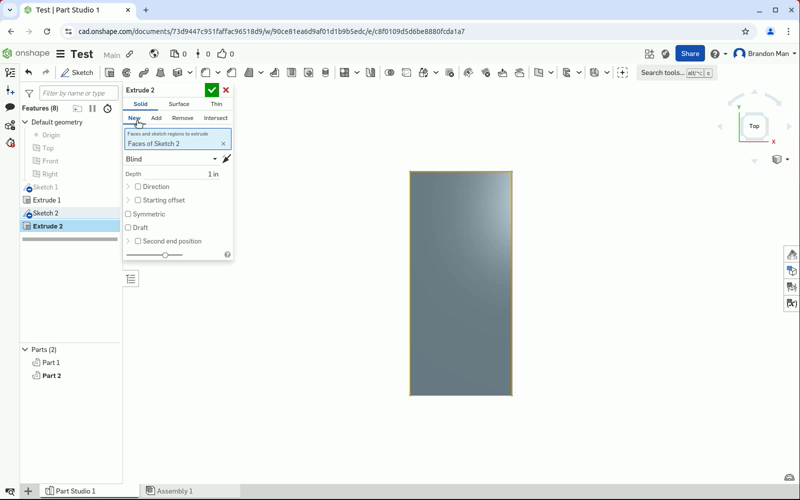
key(tab, 4)
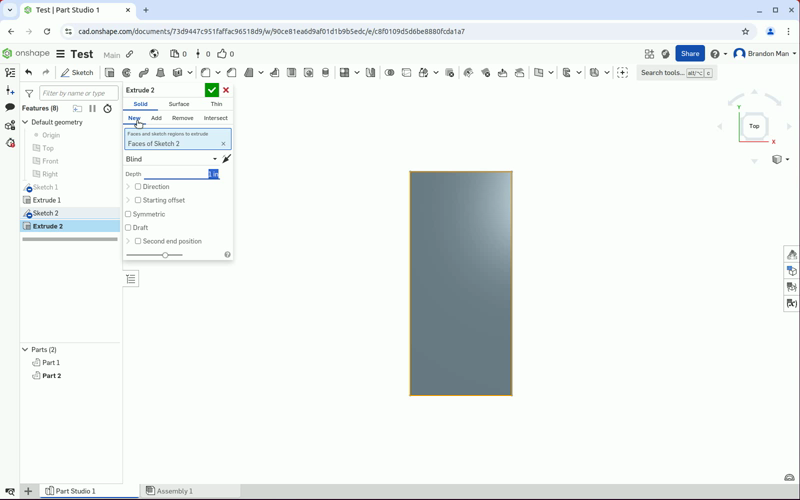
text(1.204)
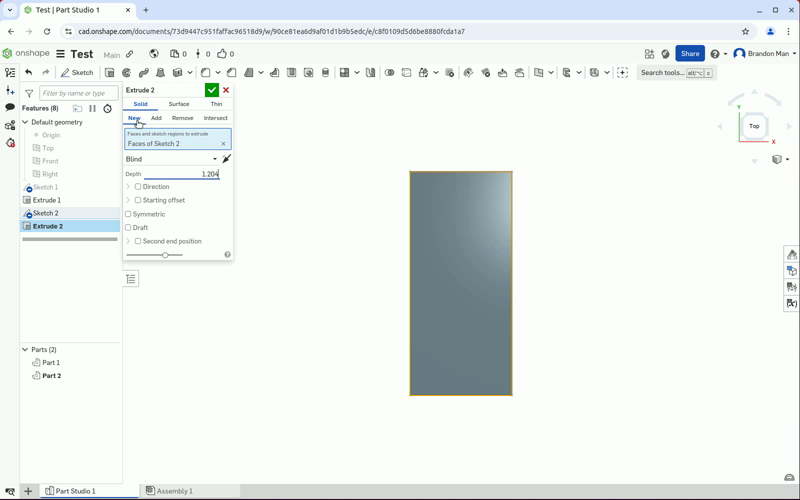
key(enter)
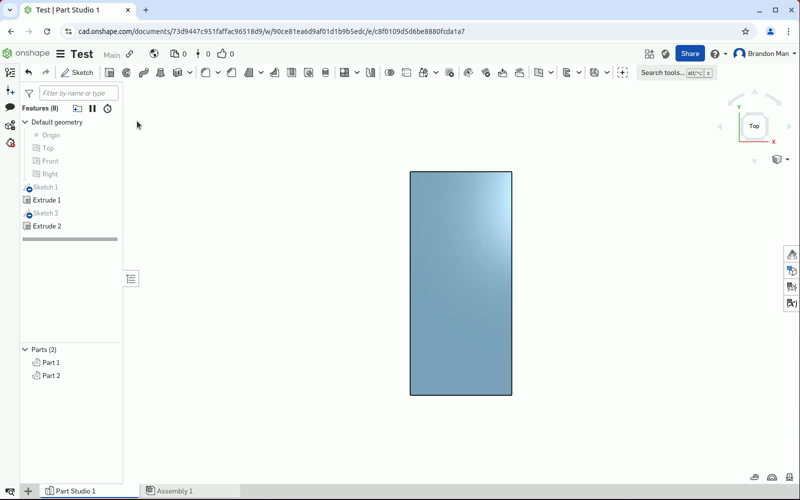
key(shift+h)
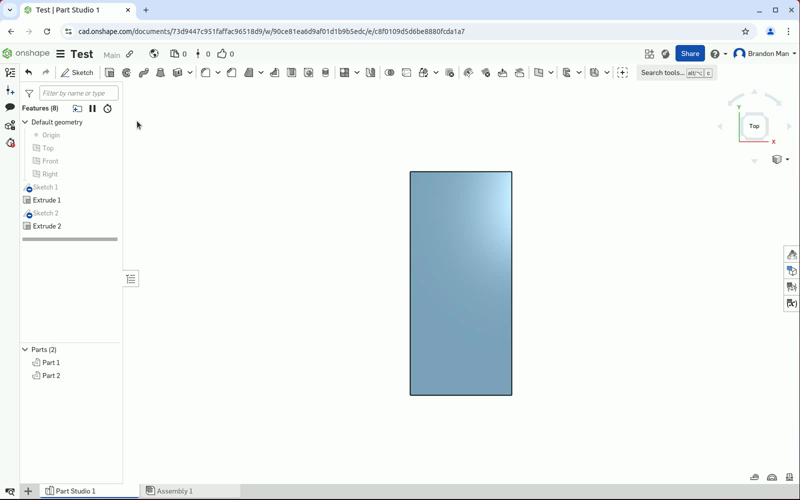
key(shift+h)
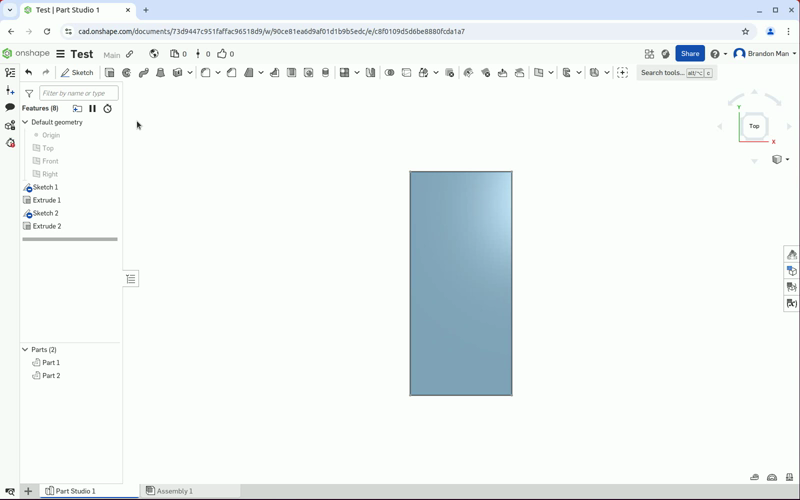
key(shift+7)
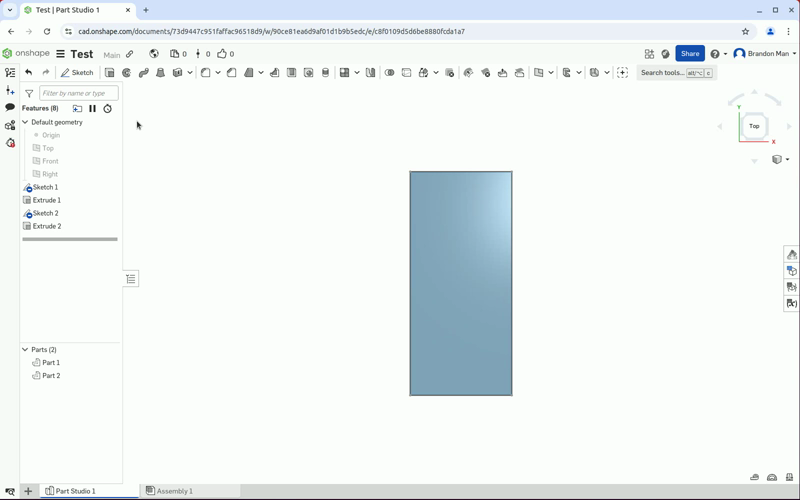
key(up, 3)
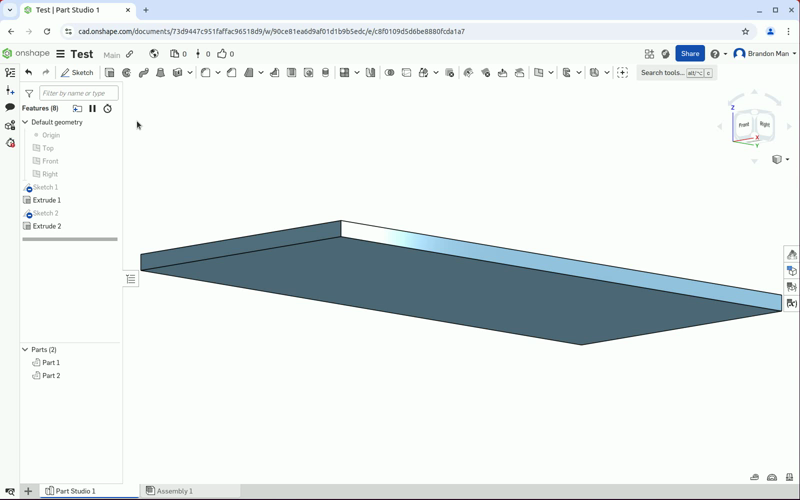
key(left, 3)
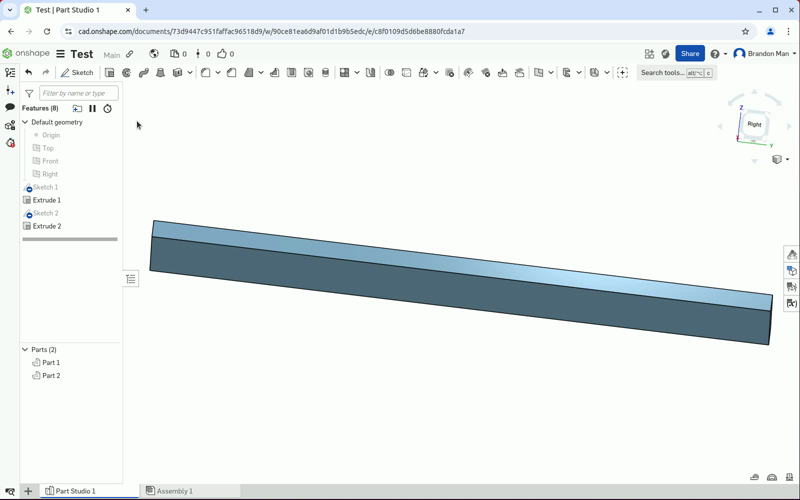
key(right, 3)
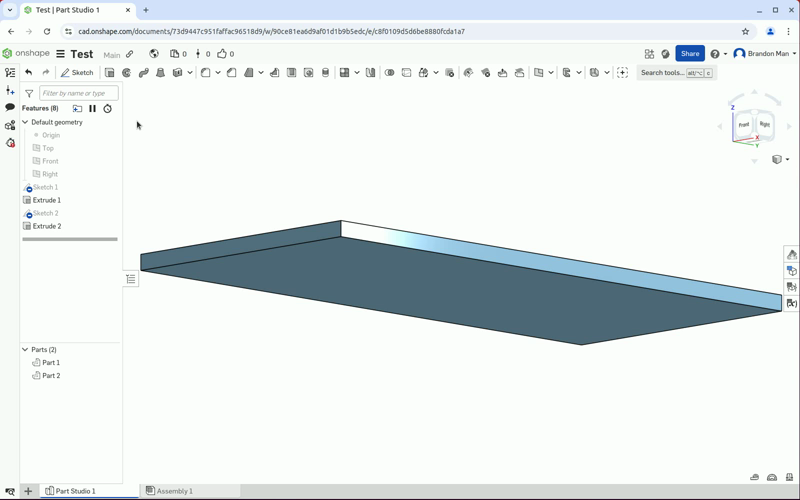
key(down, 3)
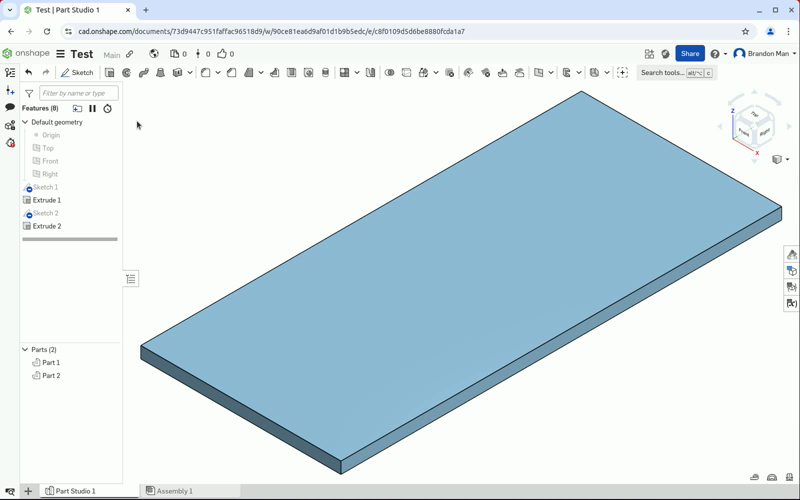
mouse_move(73, 189)
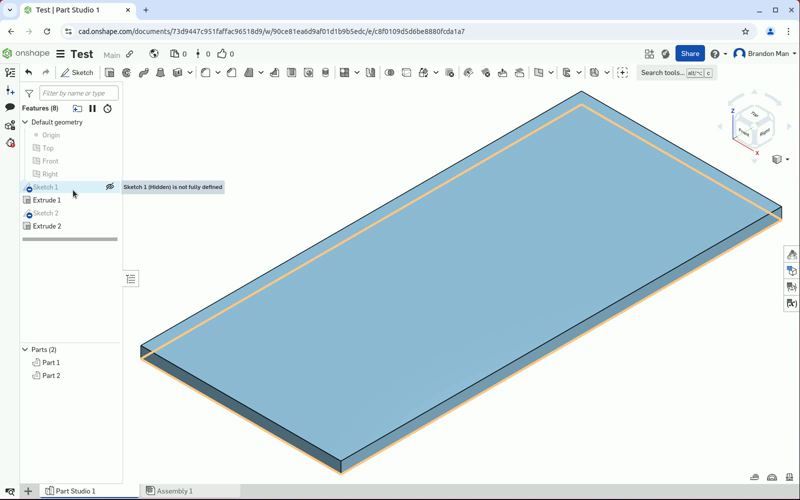
click(73, 189)